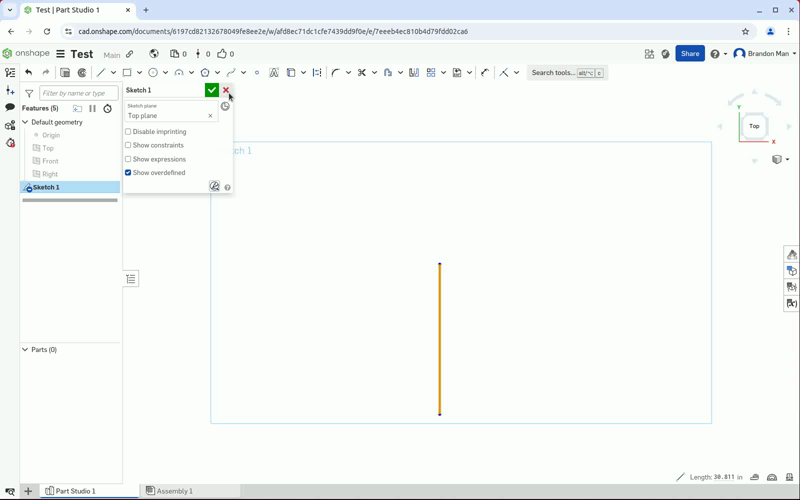
key(shift+h)
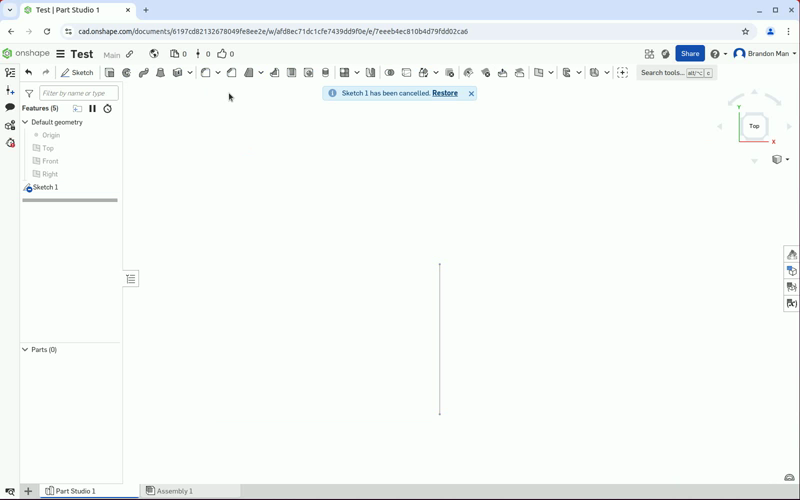
key(shift+s)
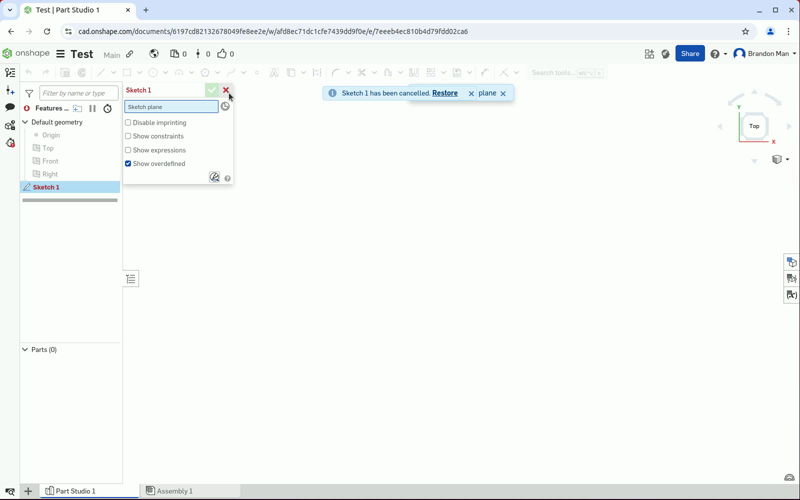
mouse_move(73, 150)
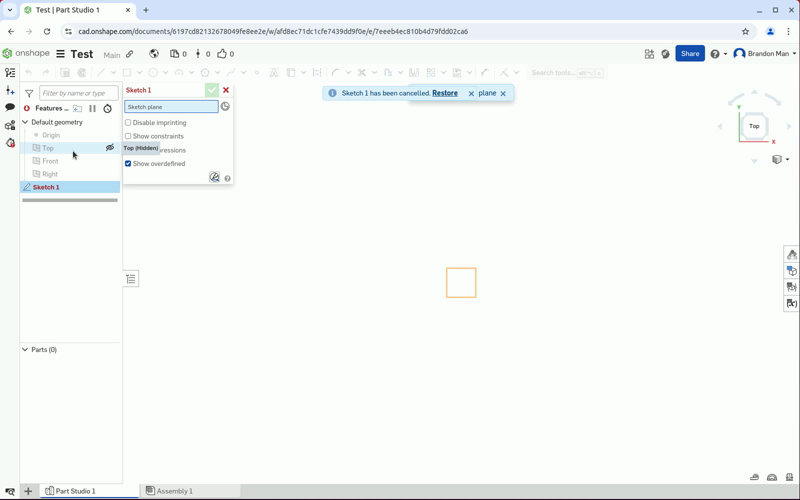
click(73, 150)
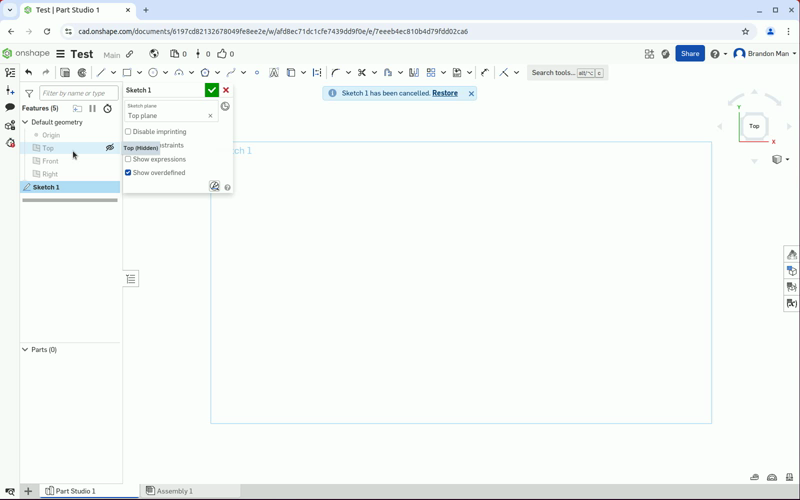
mouse_move(73, 352)
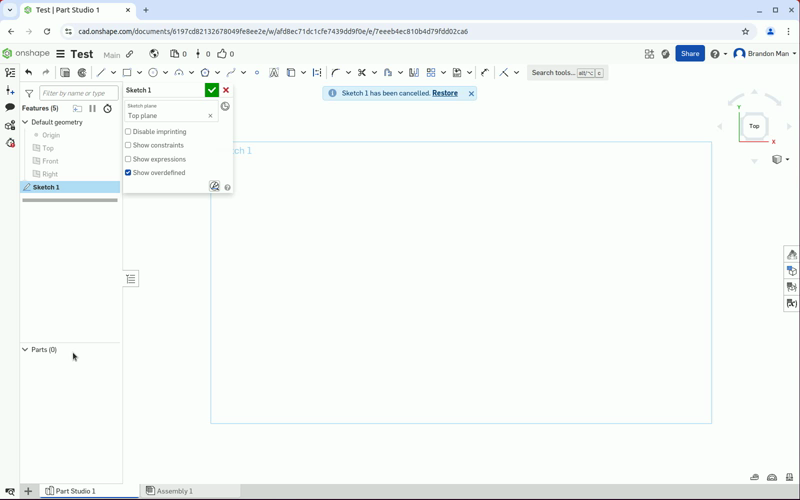
key(y)
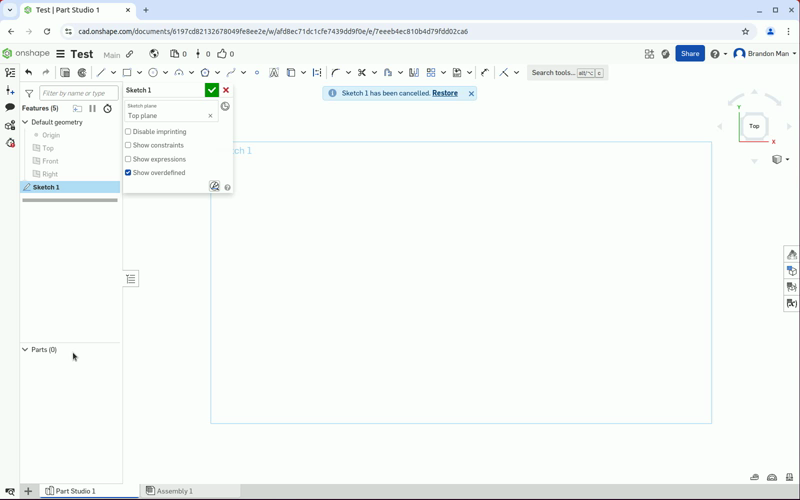
key(l)
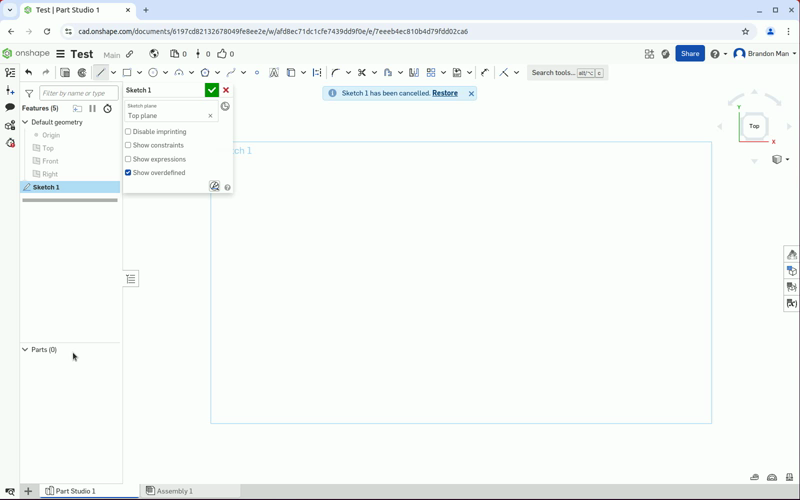
key_down(shift)
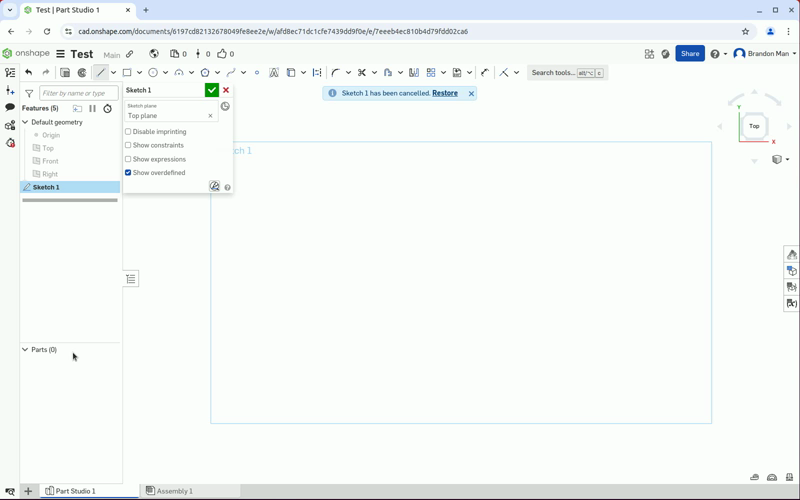
mouse_move(405, 381)
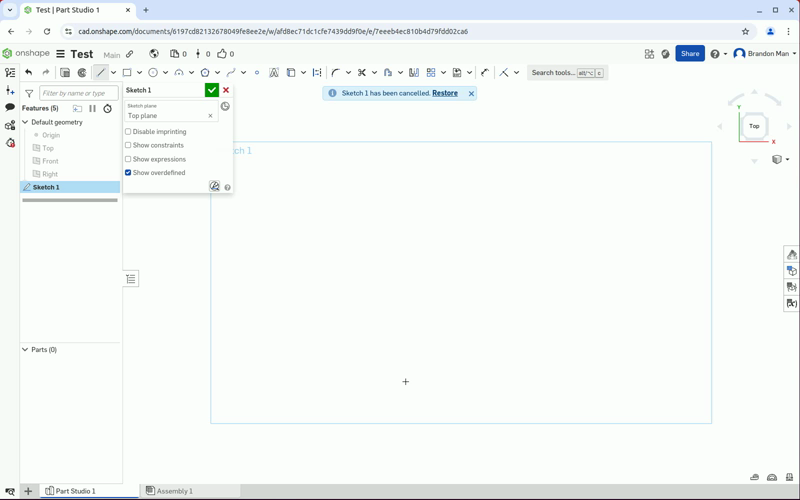
click(405, 381)
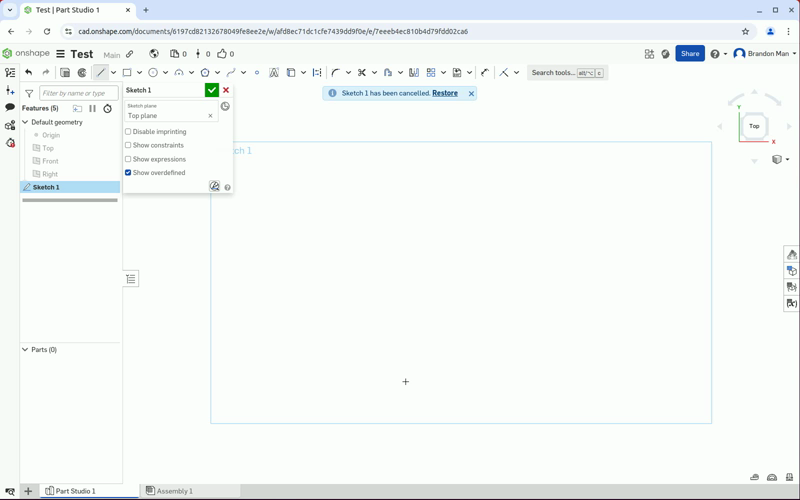
key_up(shift)
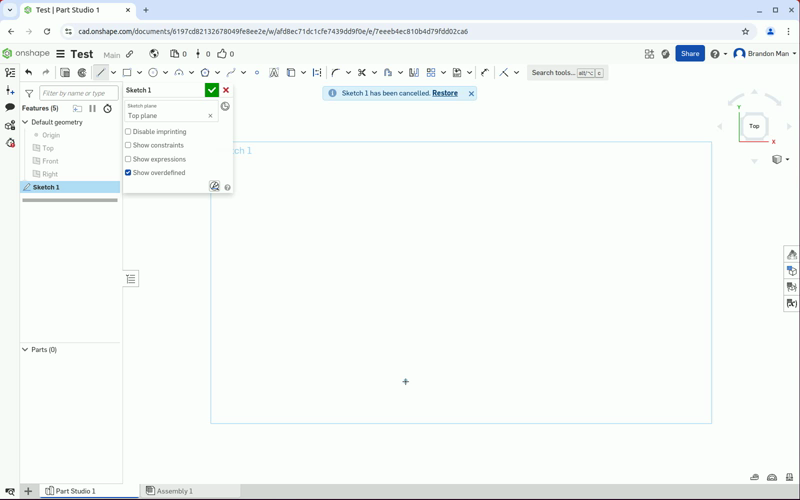
key_down(shift)
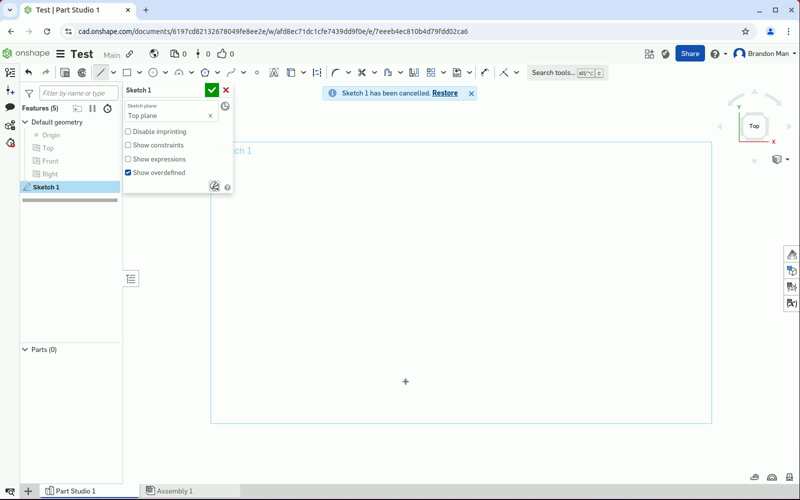
mouse_move(466, 324)
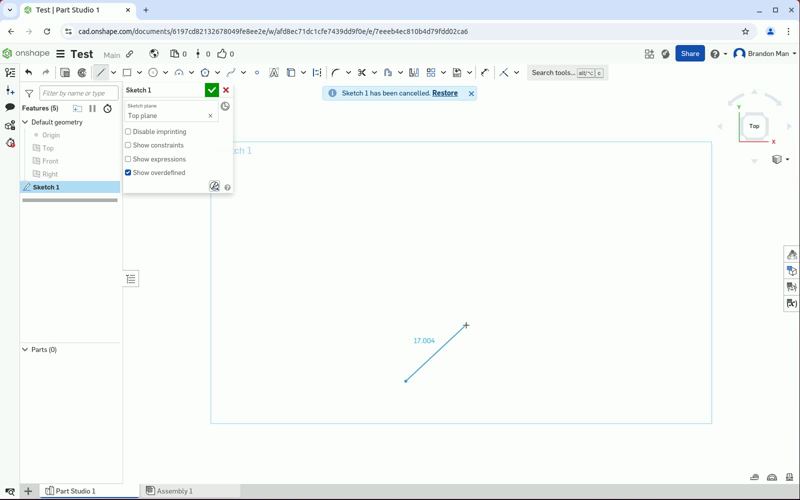
click(466, 324)
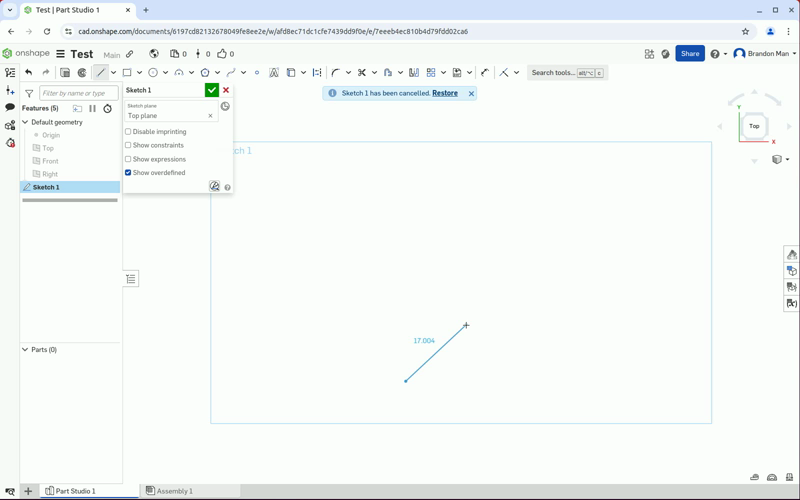
key_up(shift)
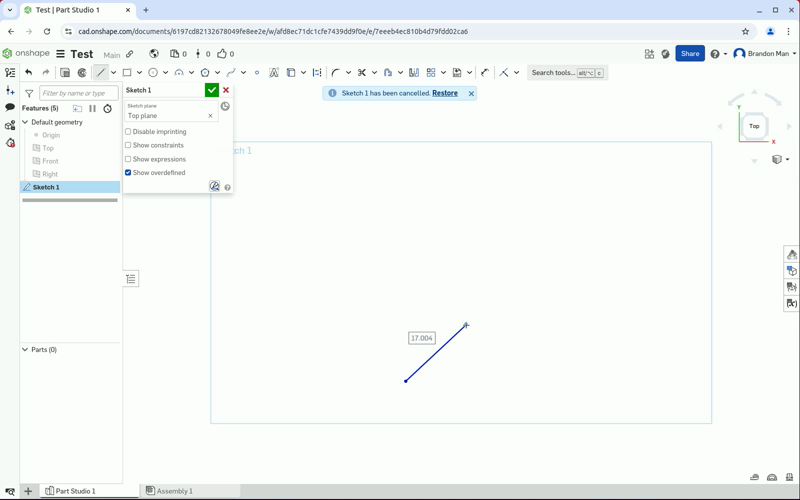
key_down(shift)
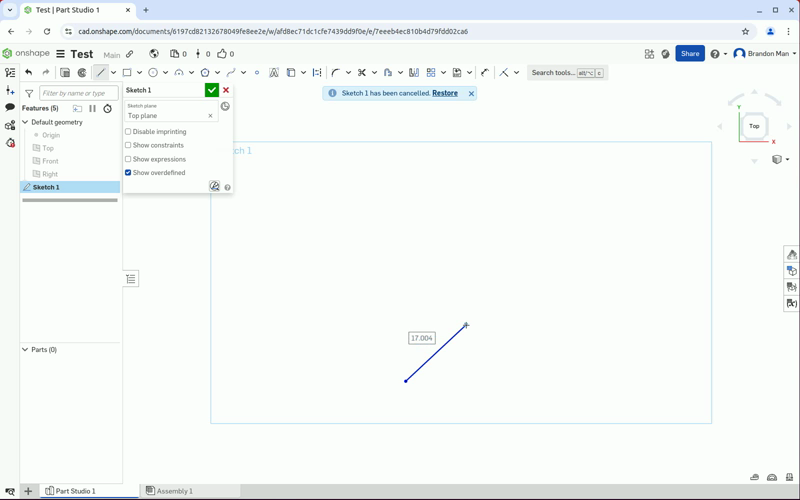
mouse_move(496, 324)
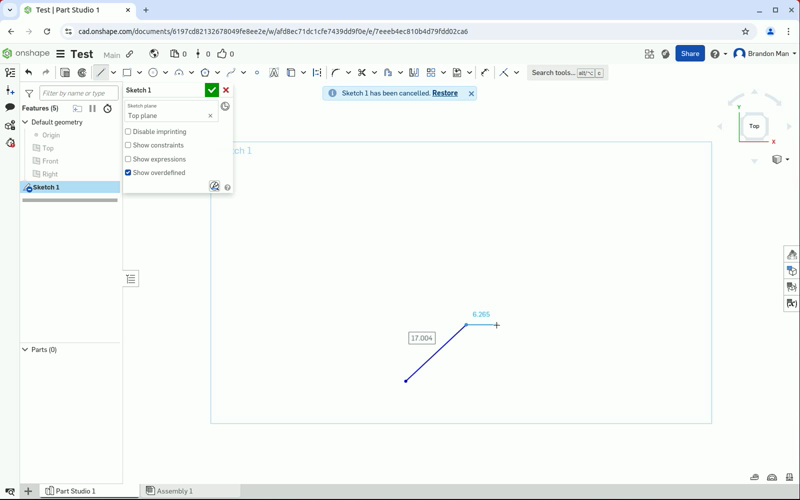
mouse_move(422, 300)
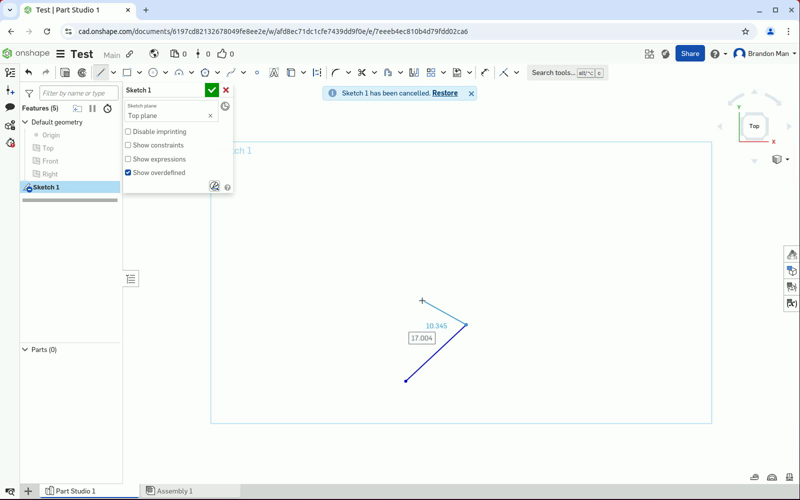
click(422, 300)
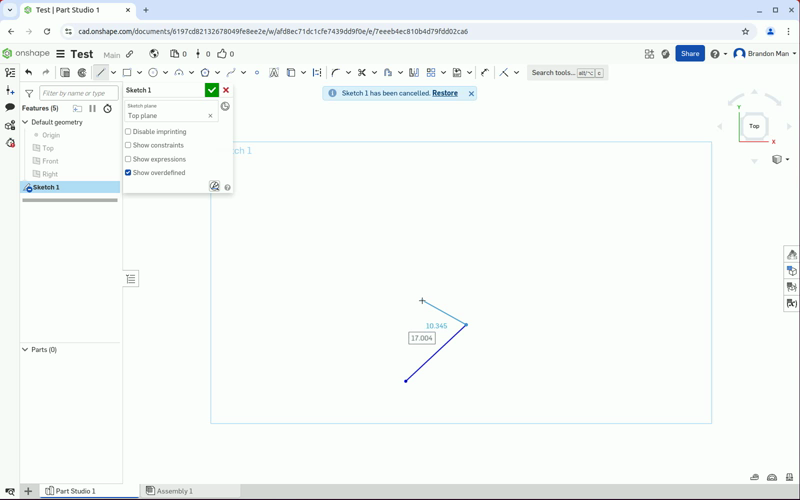
key_up(shift)
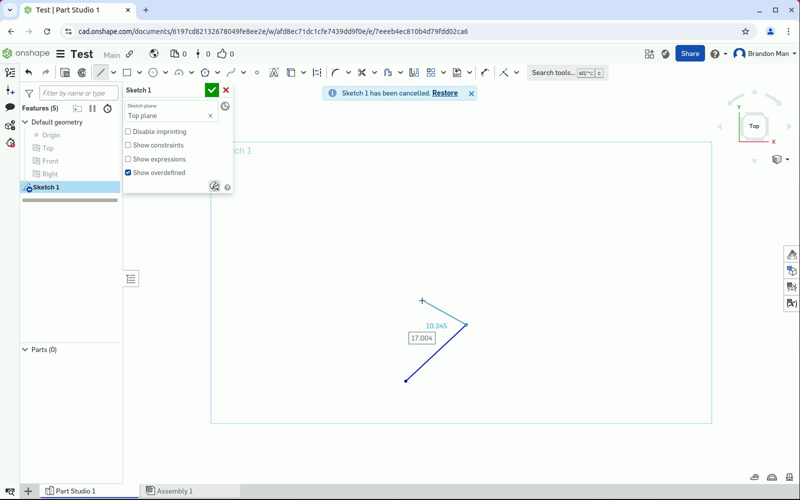
key_down(shift)
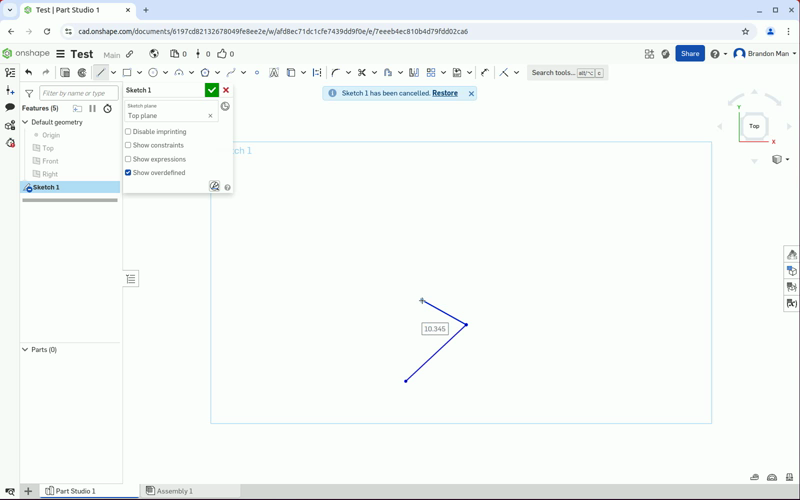
mouse_move(405, 381)
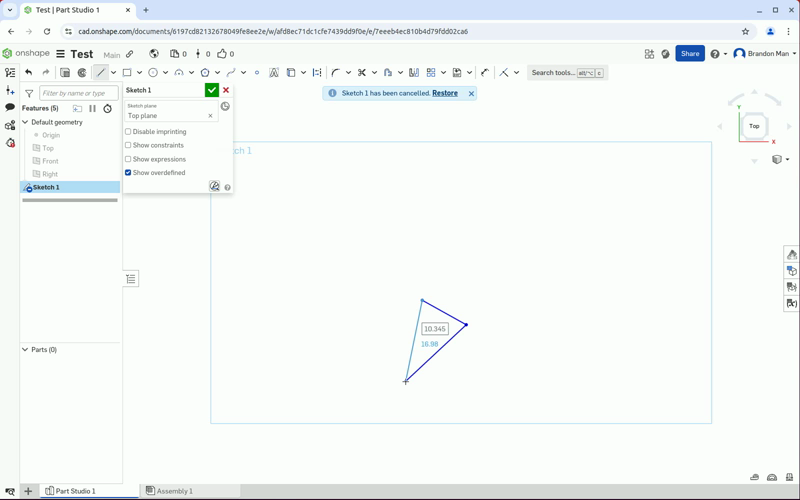
key_up(shift)
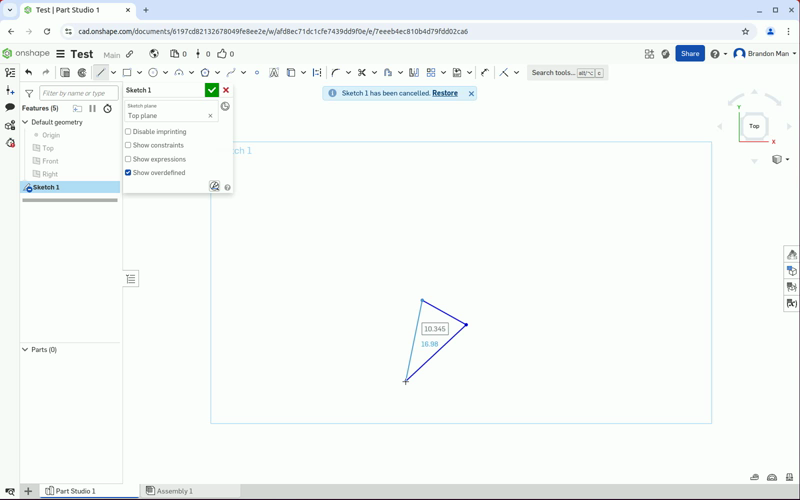
click(405, 381)
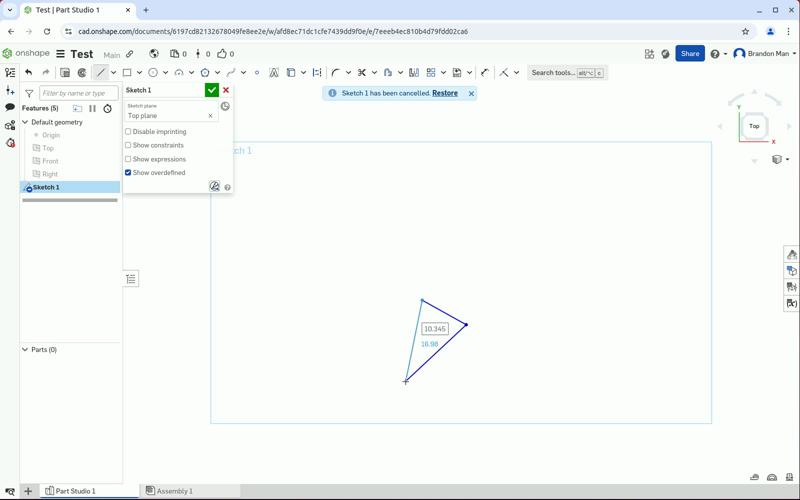
key(esc)
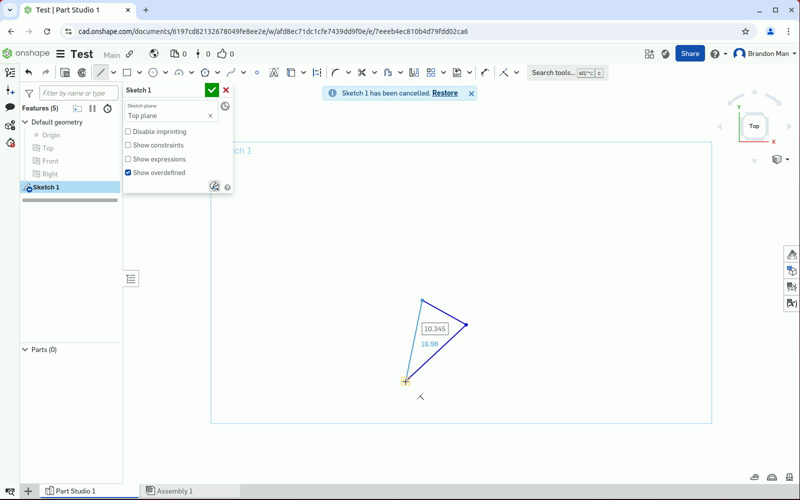
mouse_move(444, 322)
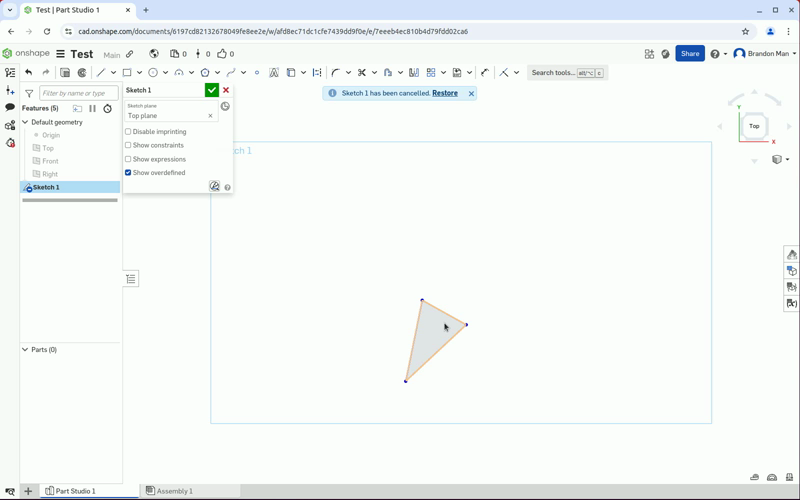
click(444, 322)
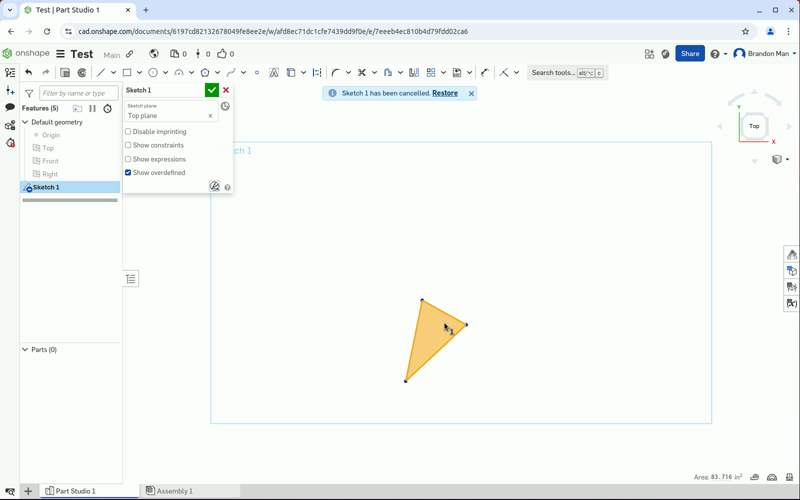
mouse_move(73, 352)
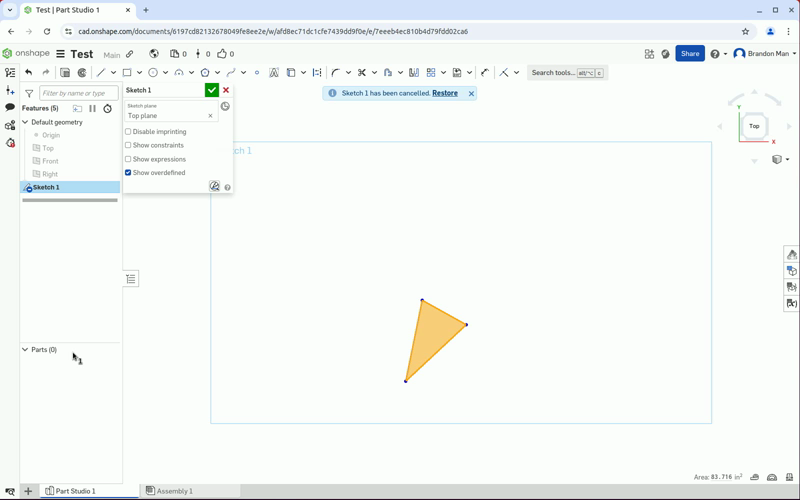
key(shift+y)
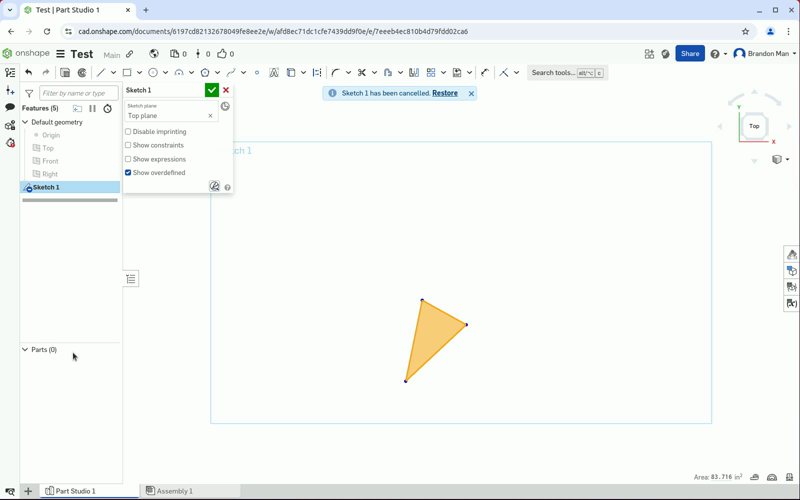
key(shift+e)
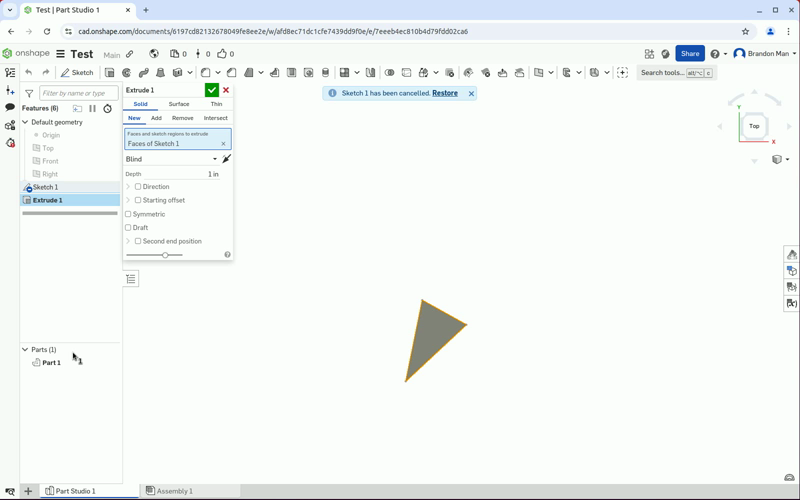
mouse_move(143, 106)
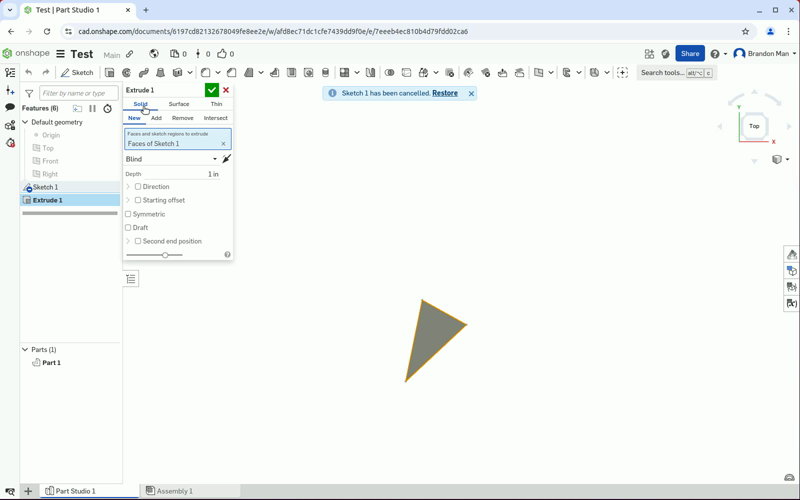
click(143, 106)
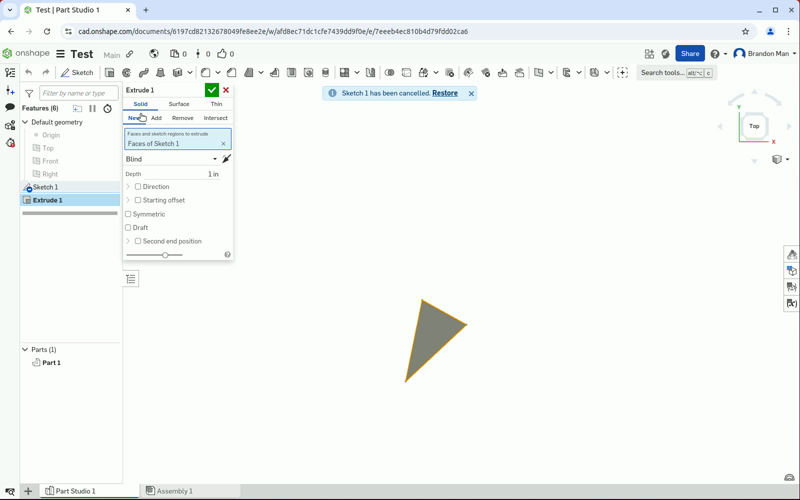
mouse_move(137, 120)
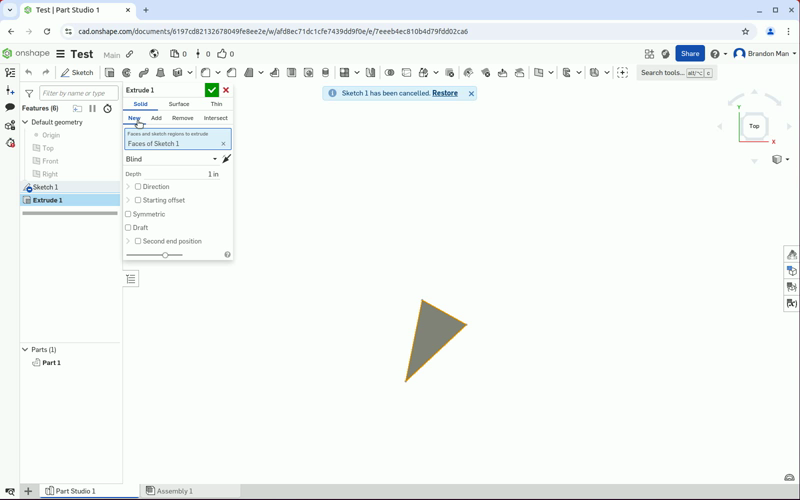
click(137, 120)
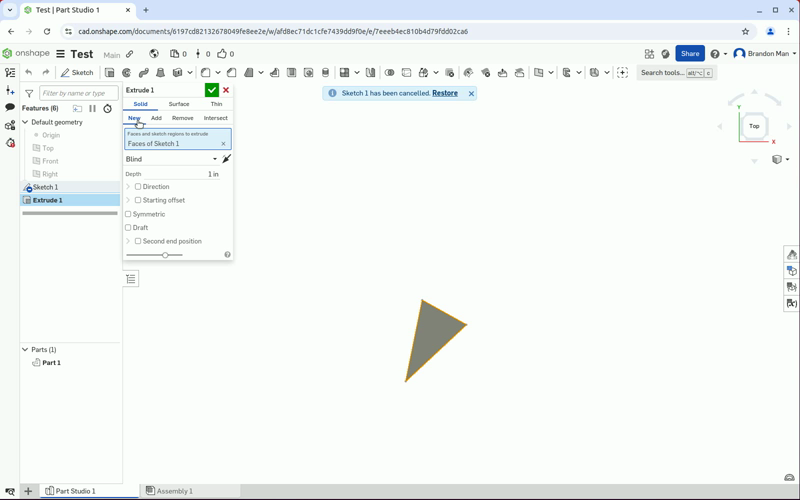
key(tab, 4)
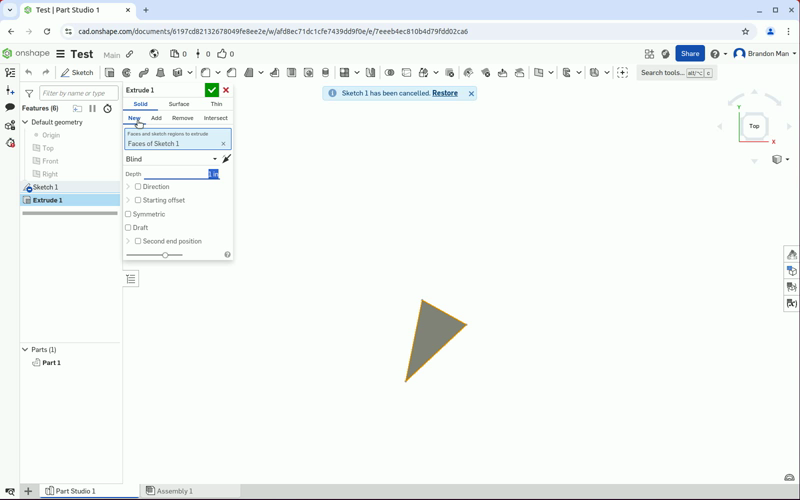
text(14.443)
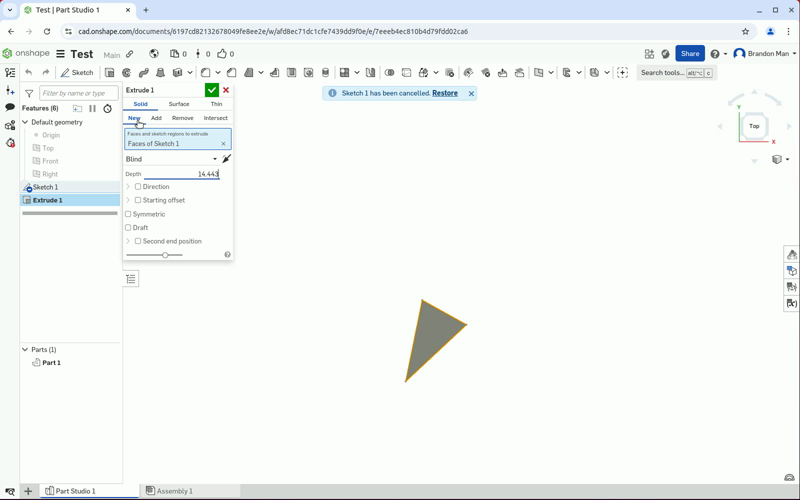
key(enter)
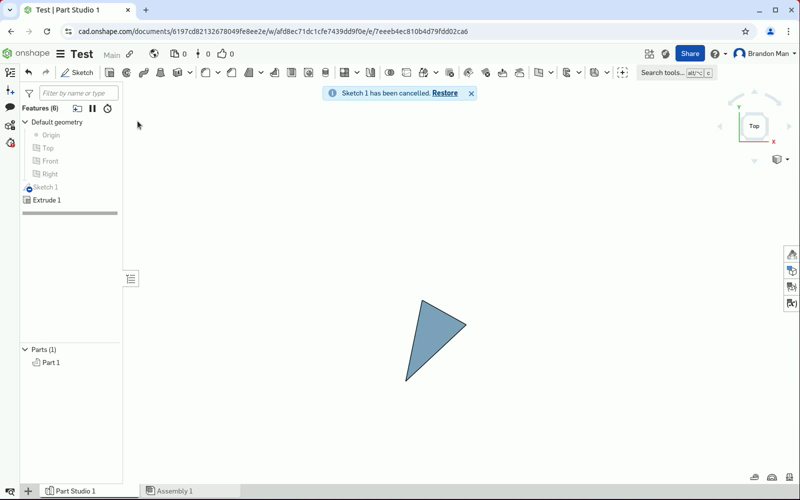
key(shift+h)
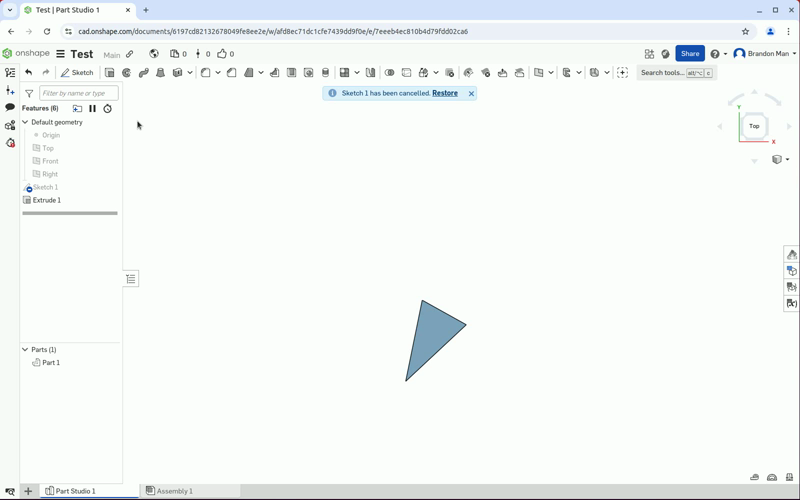
key(shift+h)
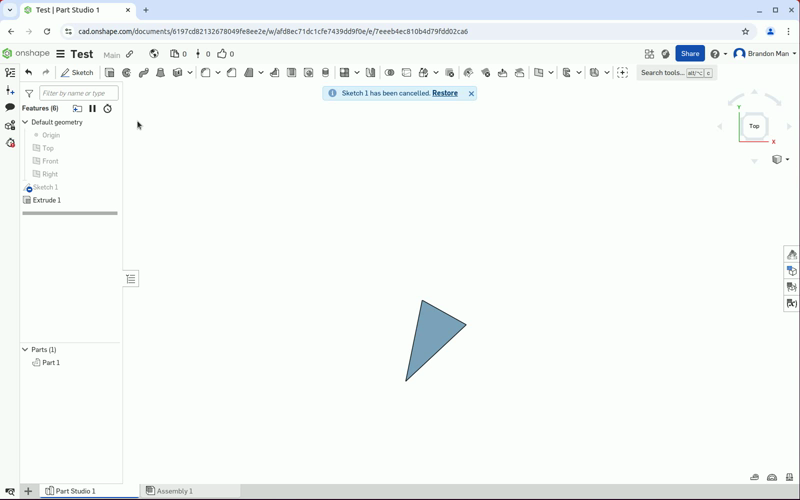
mouse_move(73, 189)
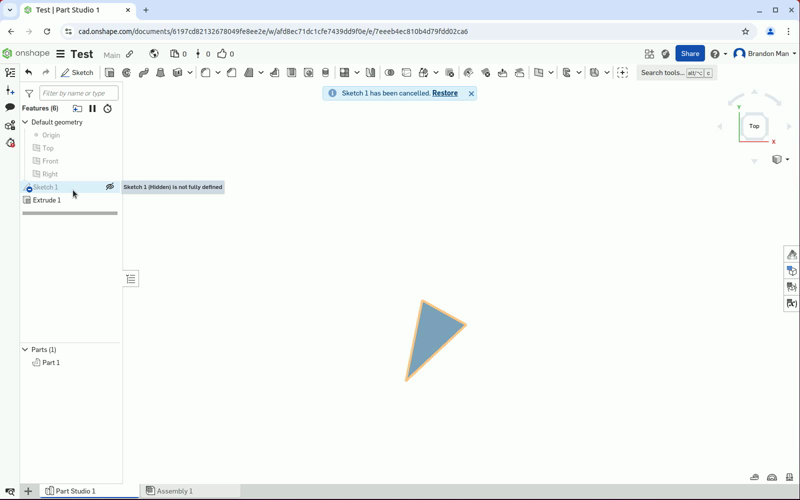
click(73, 189)
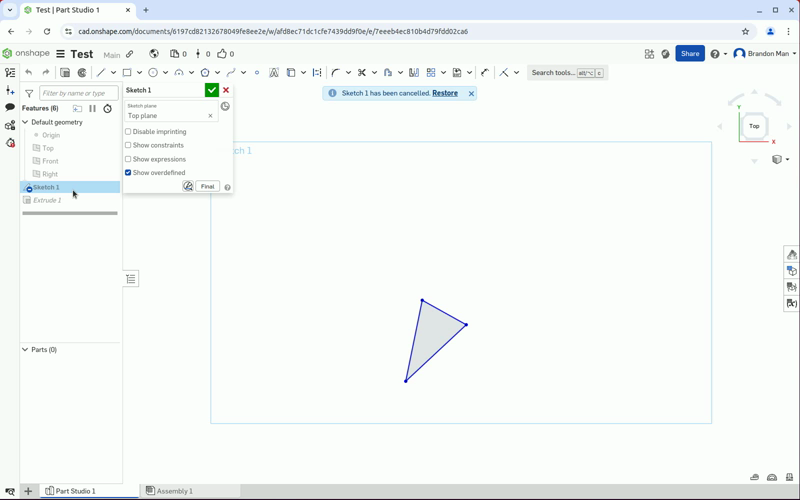
mouse_move(229, 92)
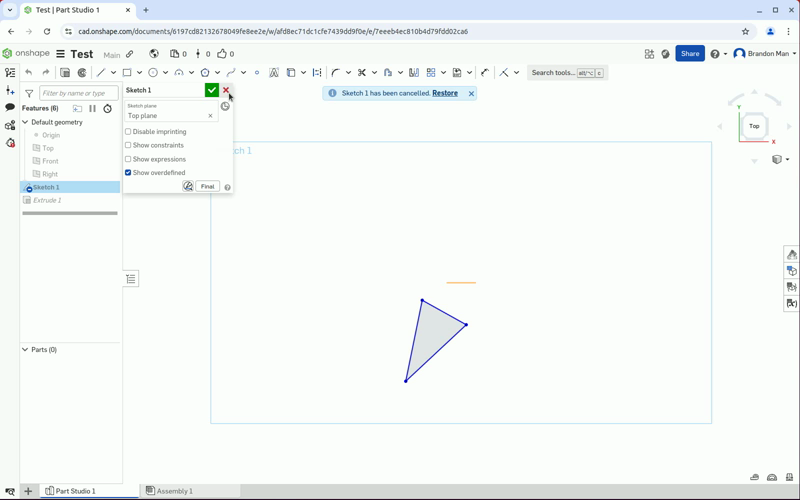
click(229, 92)
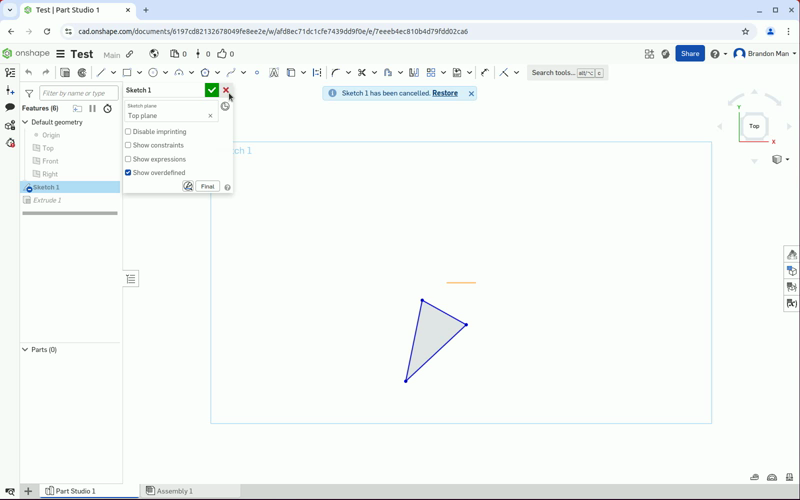
key(shift+s)
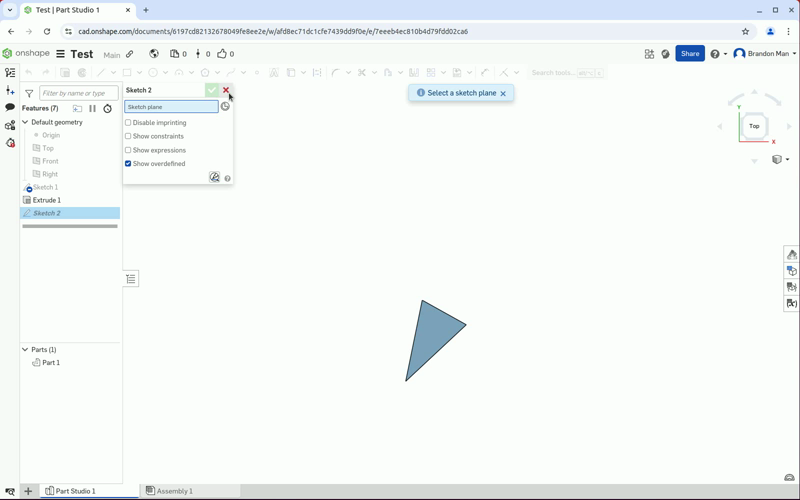
mouse_move(73, 150)
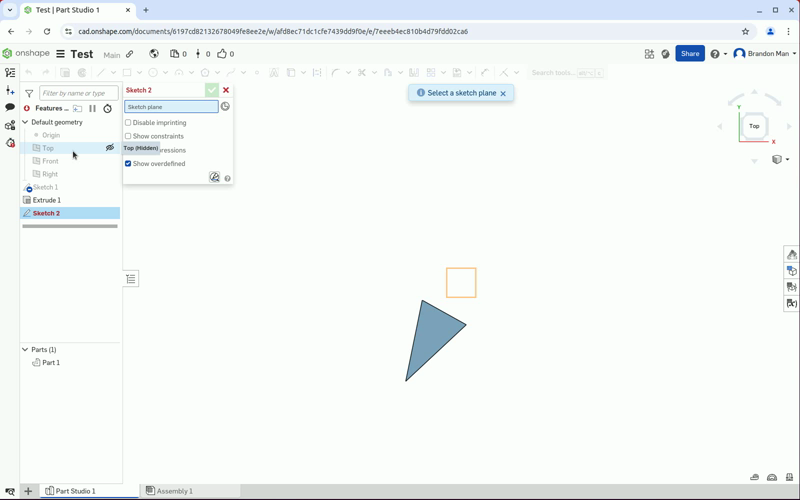
click(73, 150)
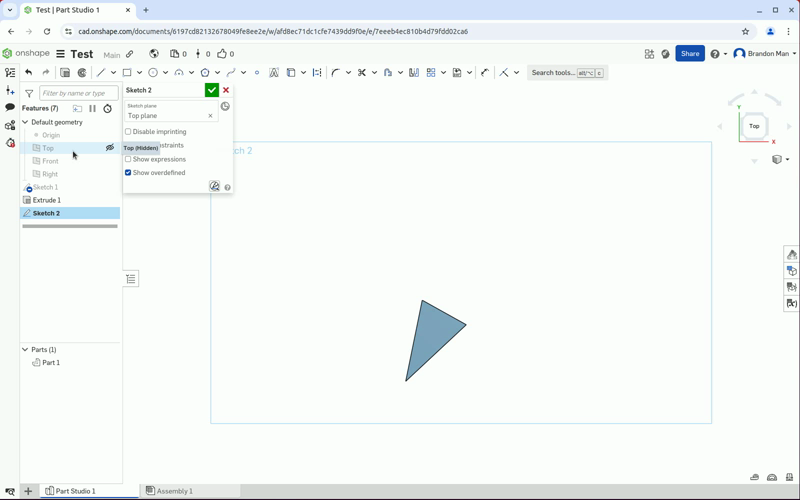
mouse_move(73, 352)
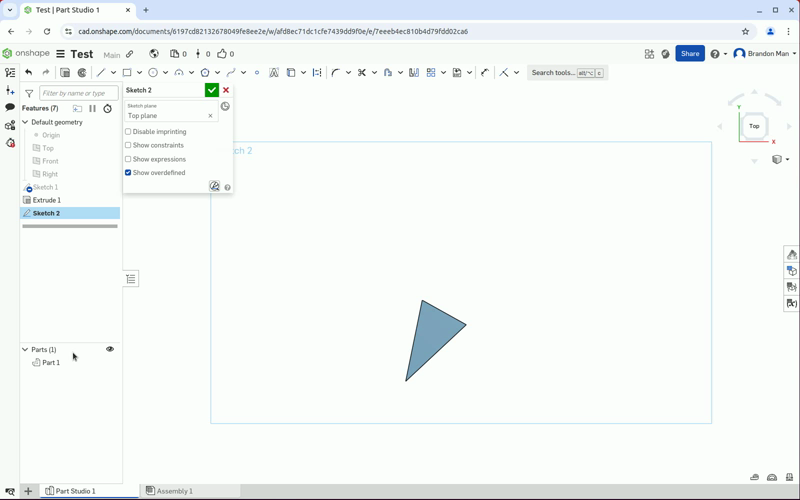
key(y)
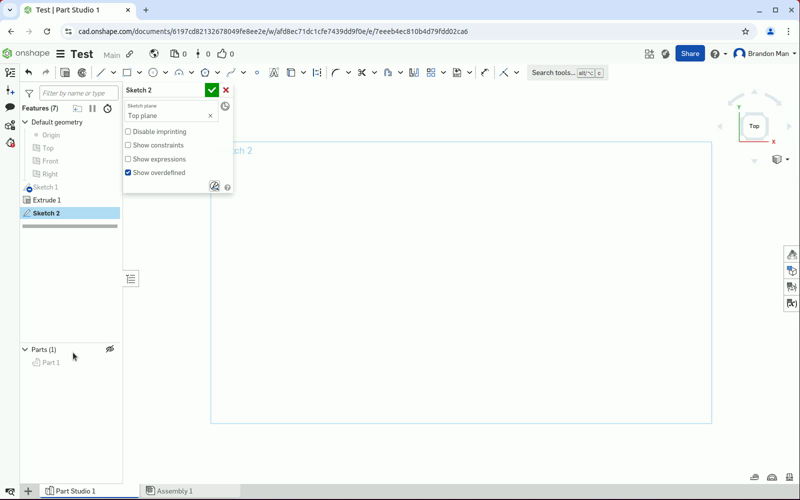
key(l)
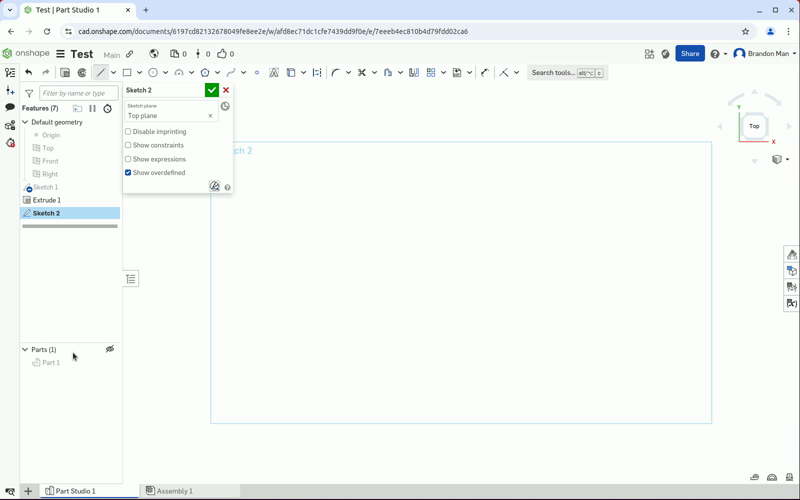
key_down(shift)
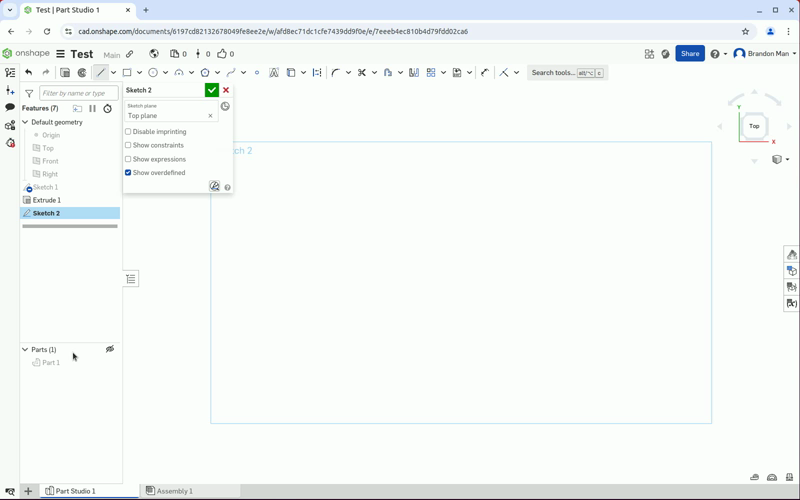
mouse_move(420, 300)
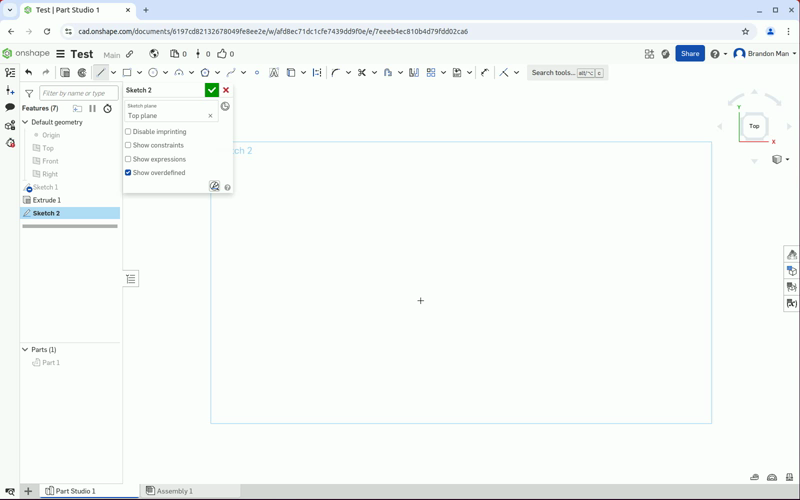
click(420, 300)
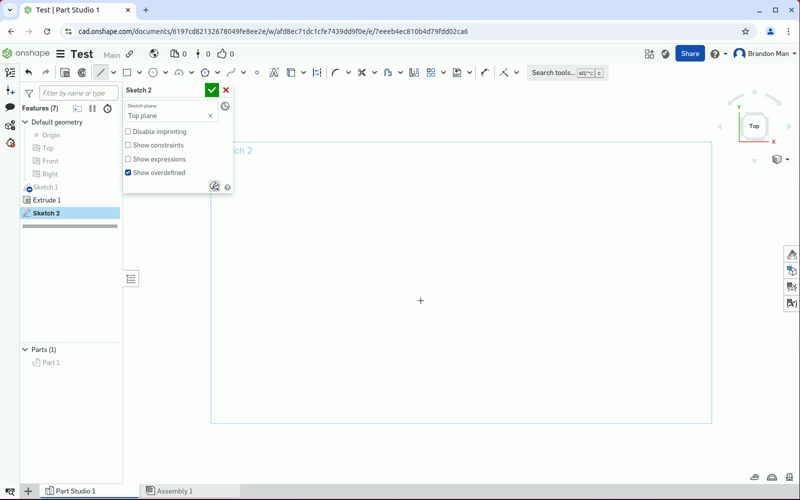
key_up(shift)
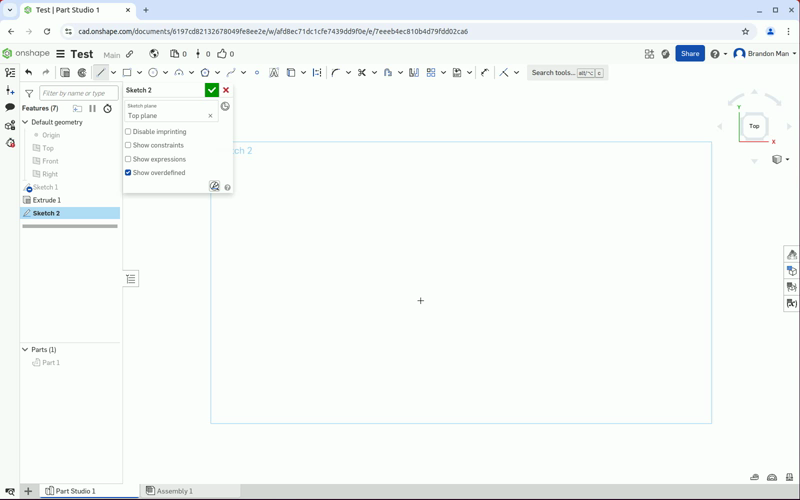
key_down(shift)
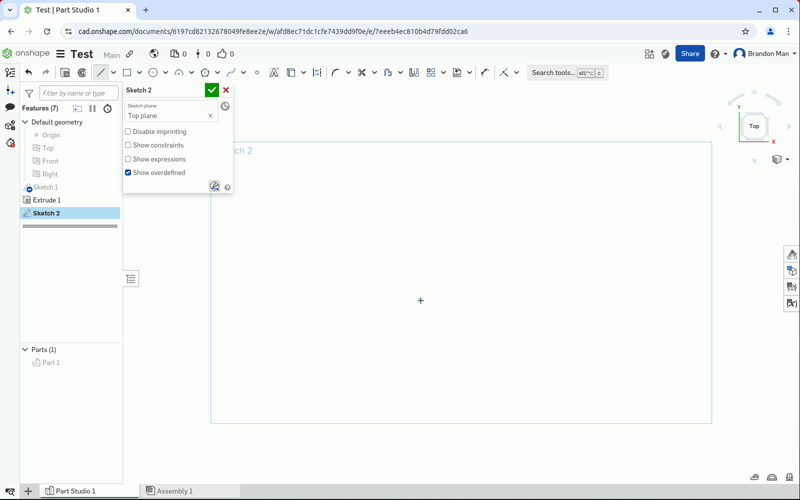
mouse_move(450, 300)
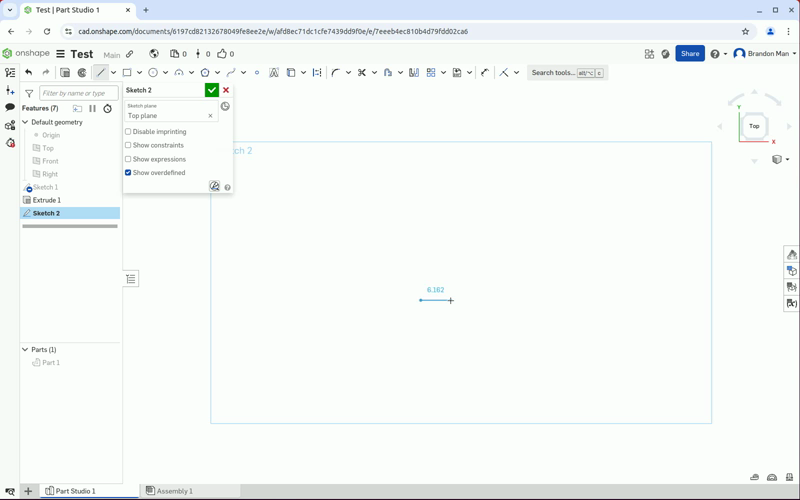
mouse_move(464, 325)
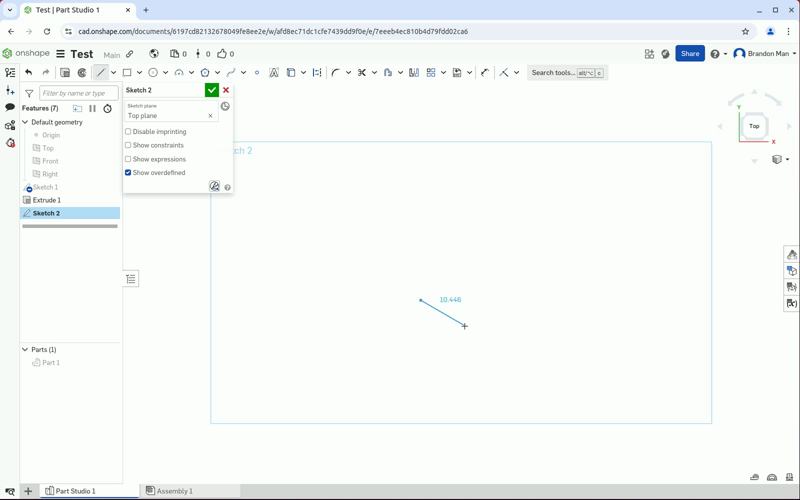
click(464, 325)
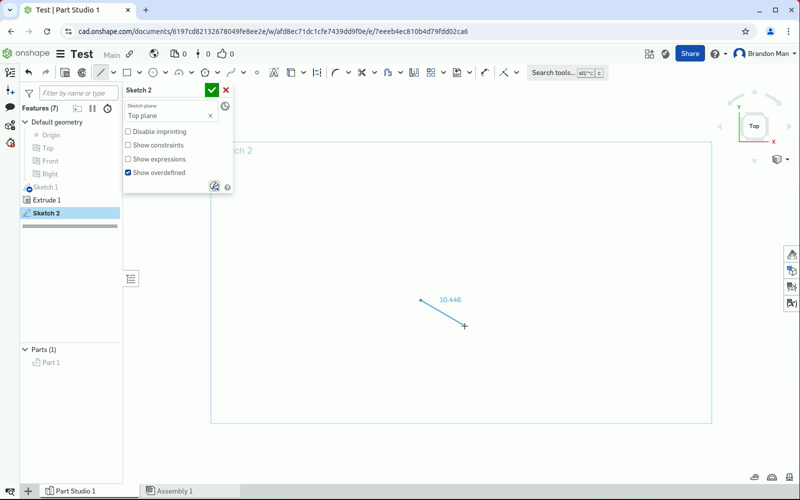
key_up(shift)
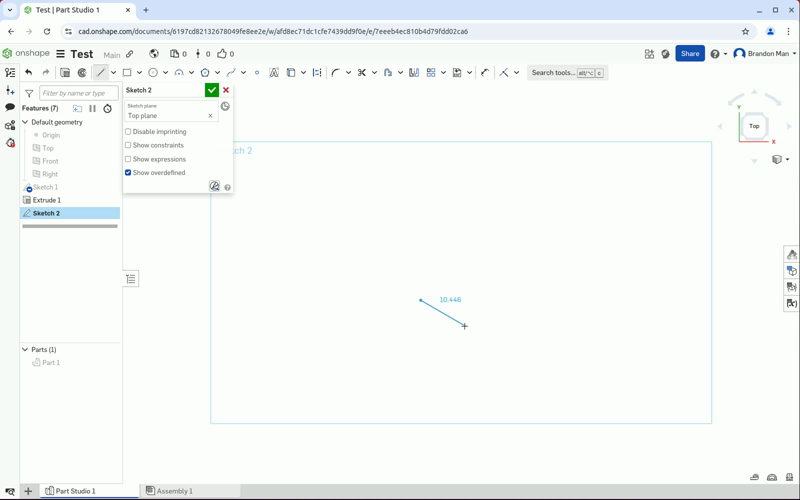
key_down(shift)
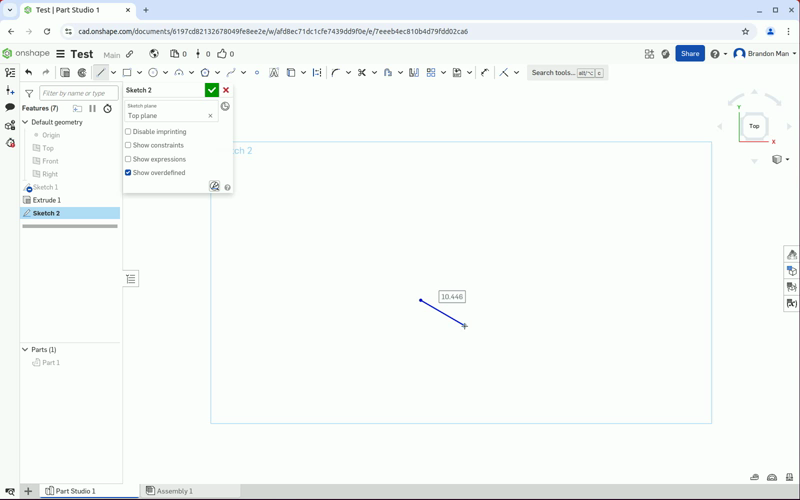
mouse_move(495, 325)
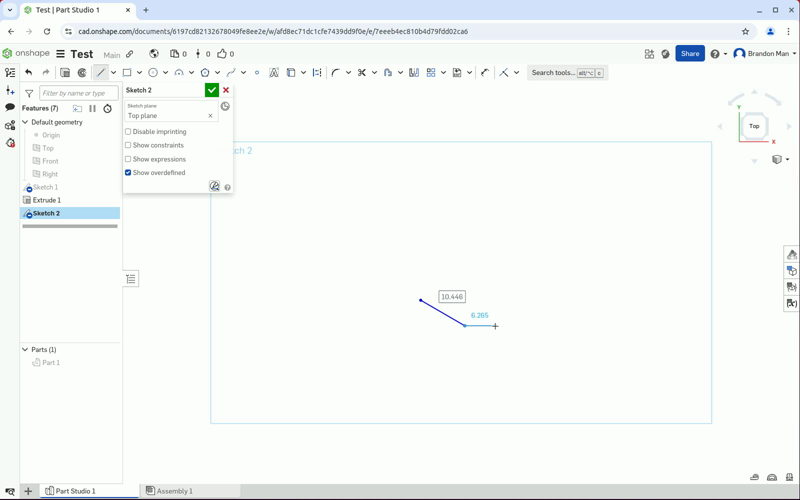
mouse_move(503, 291)
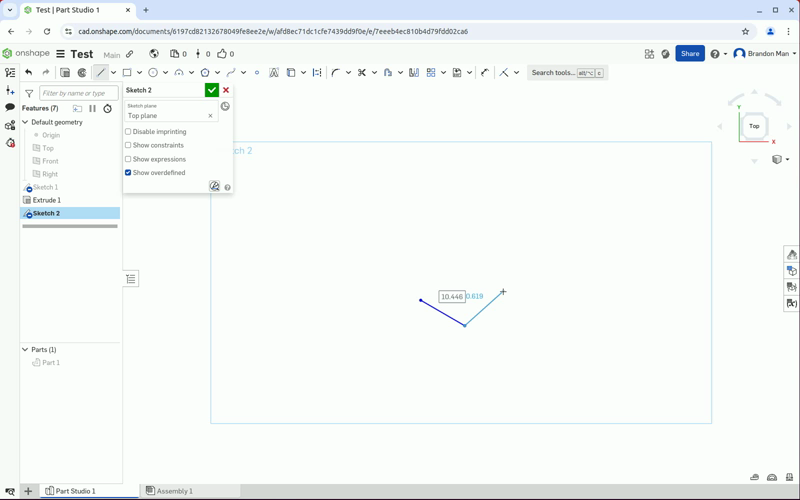
click(503, 291)
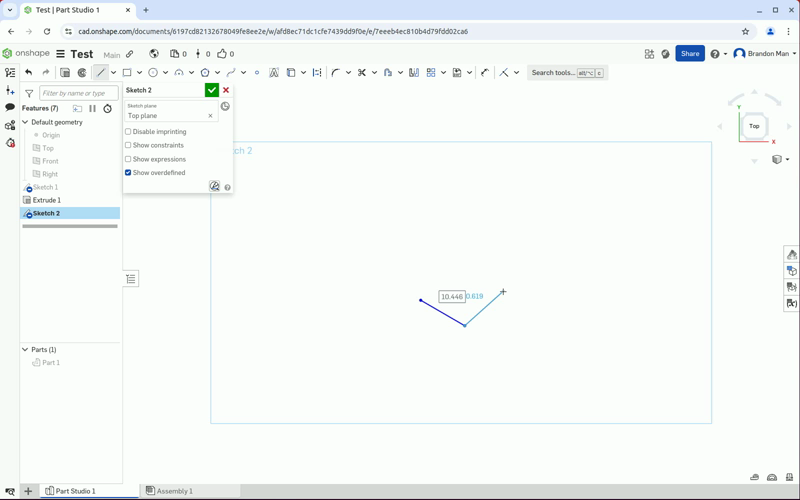
key_up(shift)
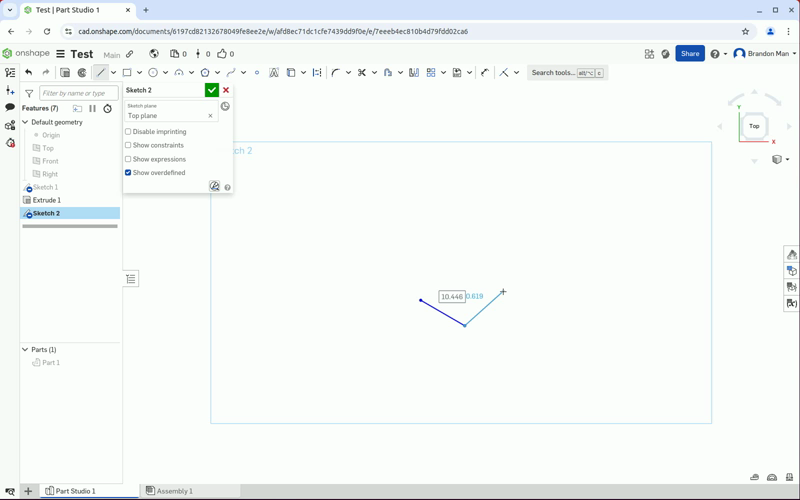
key_down(shift)
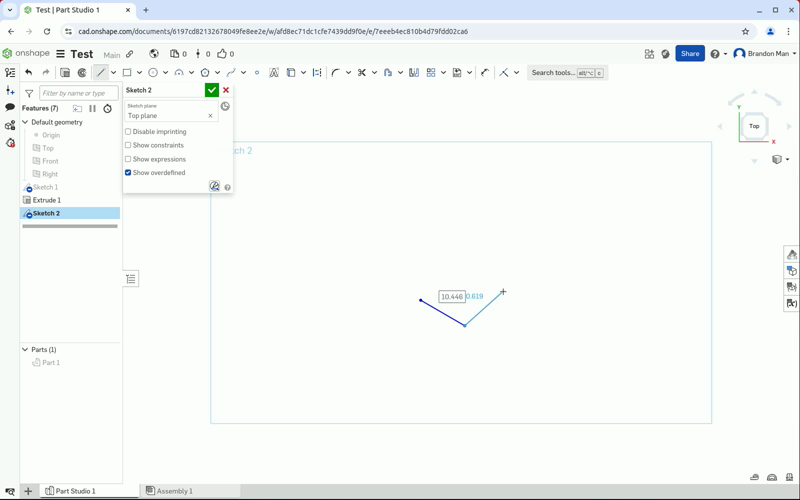
mouse_move(533, 291)
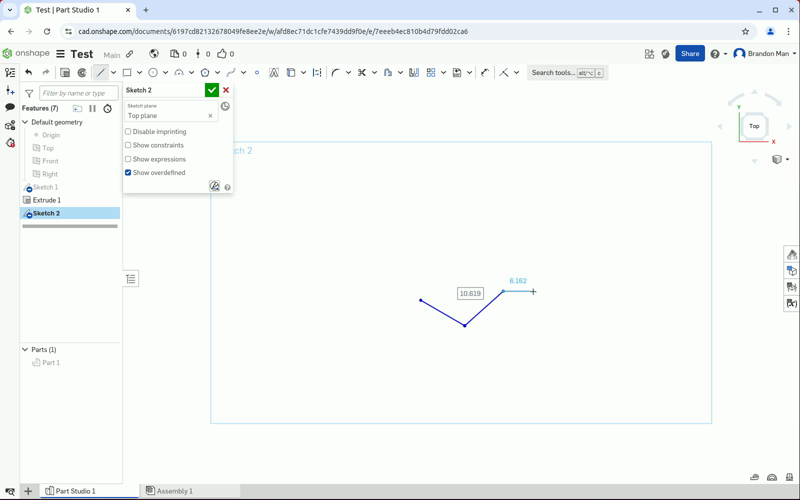
mouse_move(481, 244)
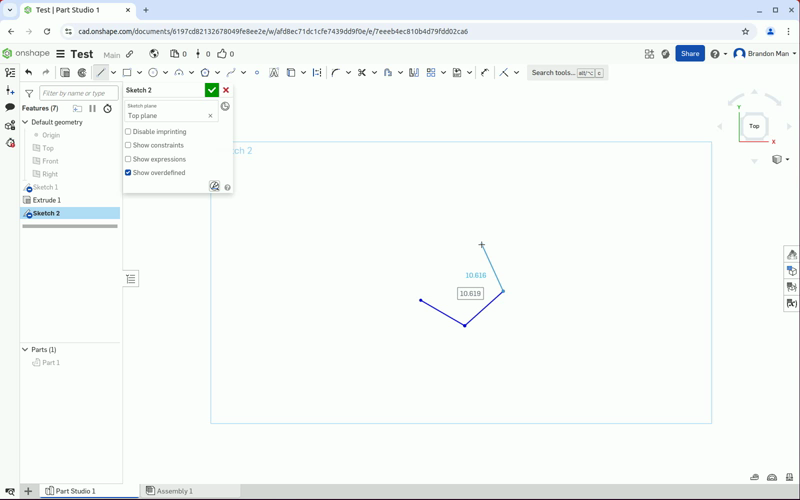
click(481, 244)
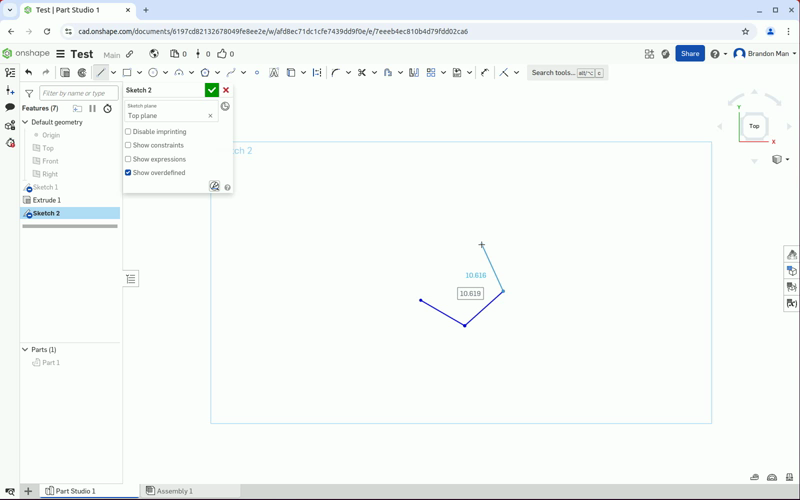
key_up(shift)
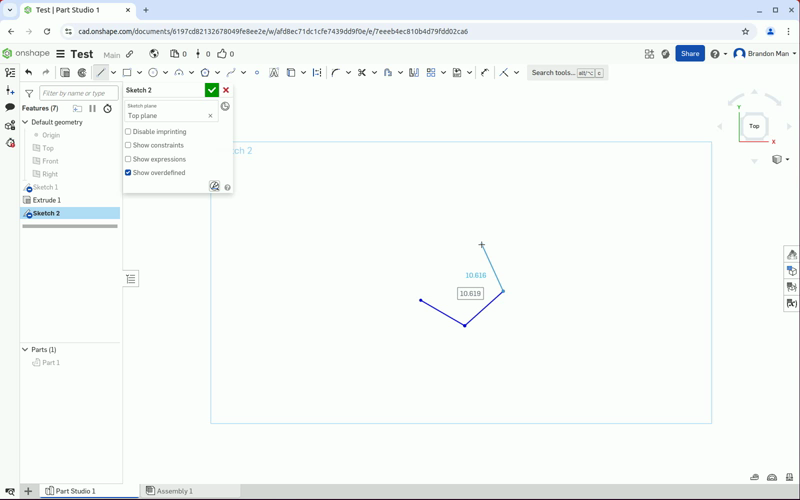
key_down(shift)
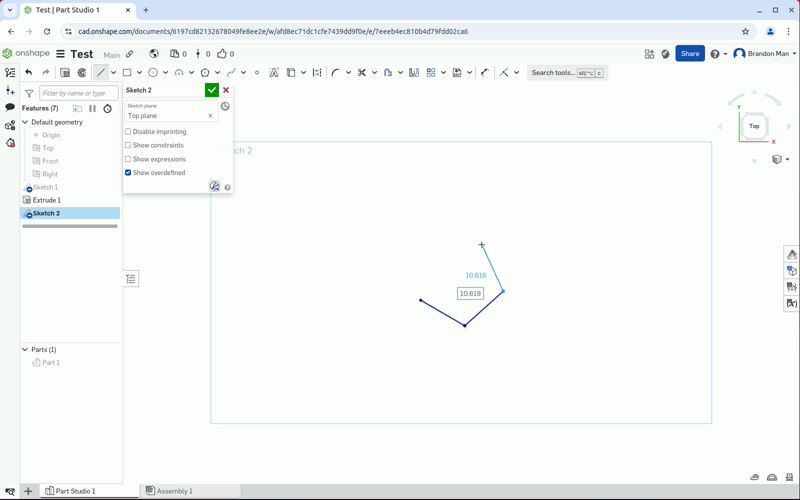
mouse_move(511, 244)
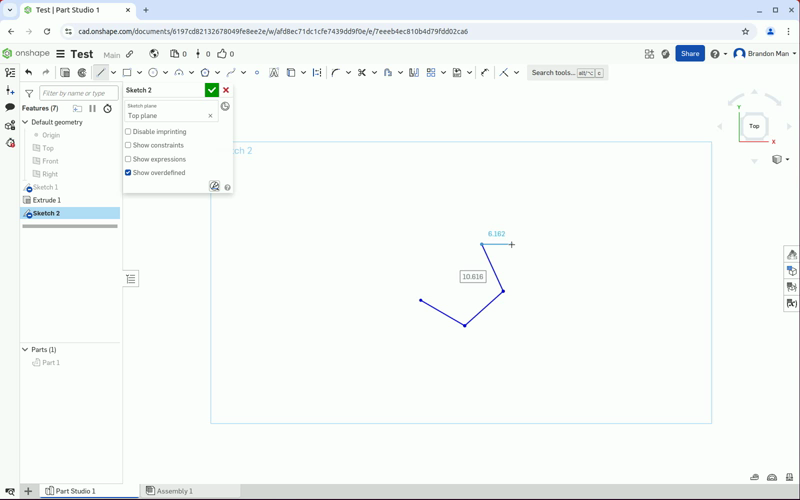
mouse_move(431, 250)
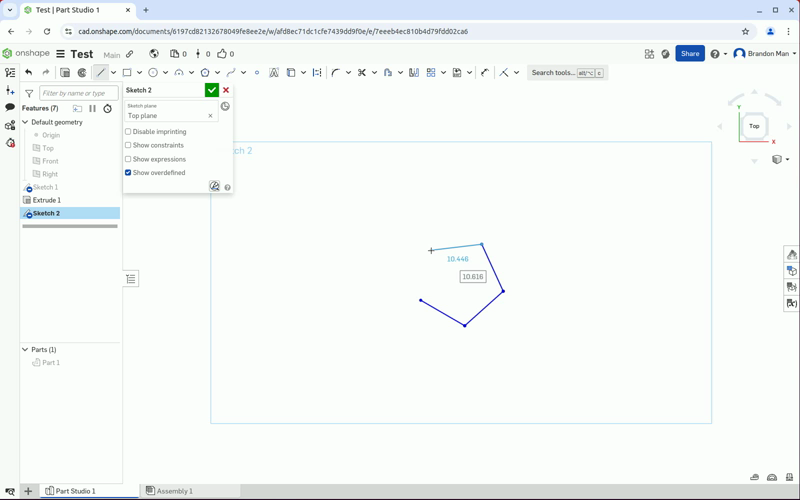
click(431, 250)
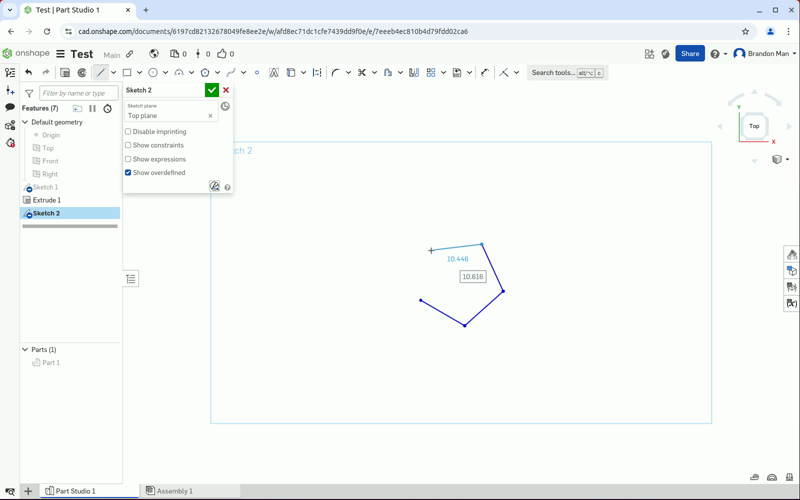
key_up(shift)
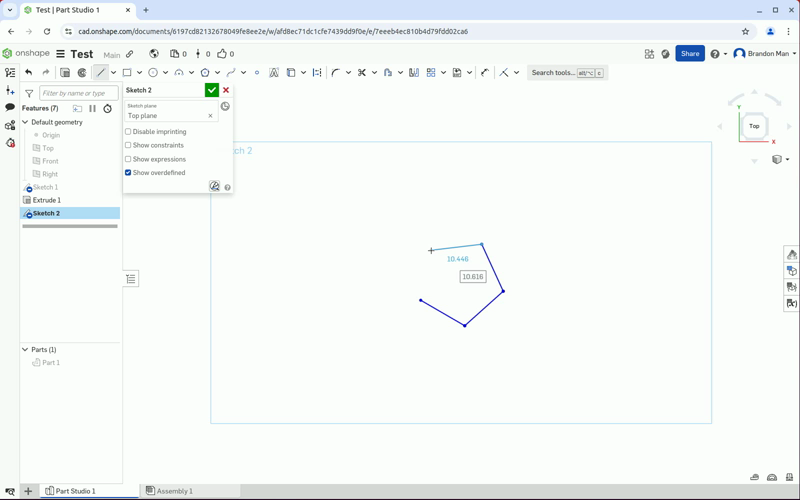
mouse_move(461, 250)
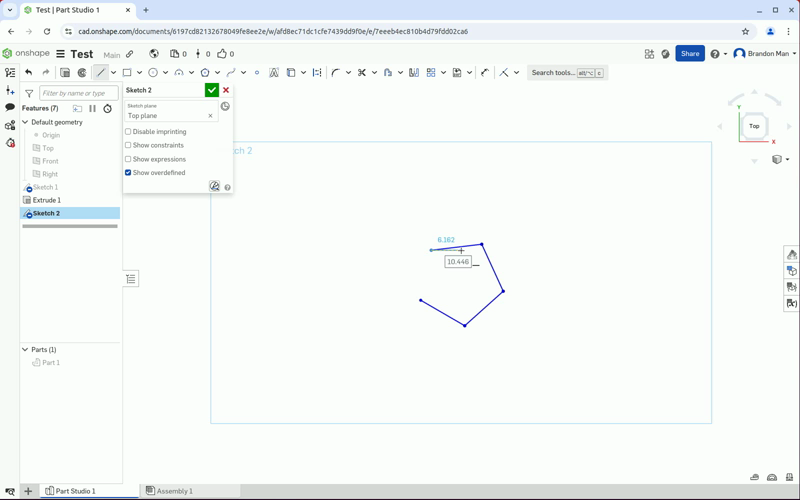
key_down(shift)
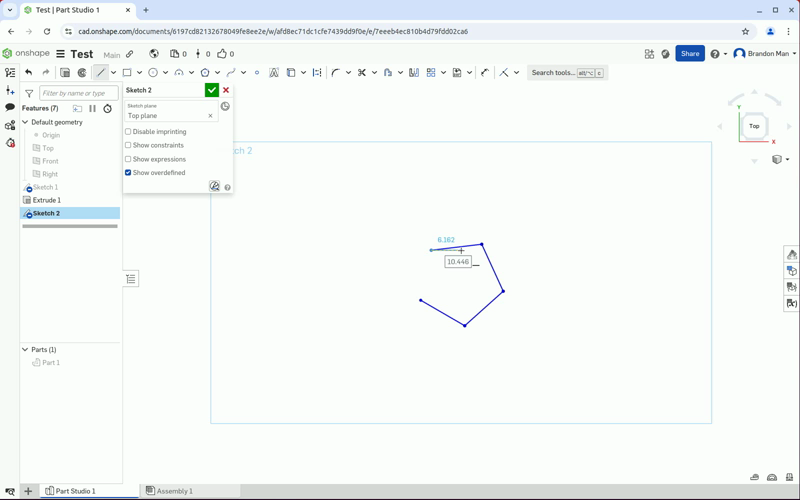
mouse_move(420, 300)
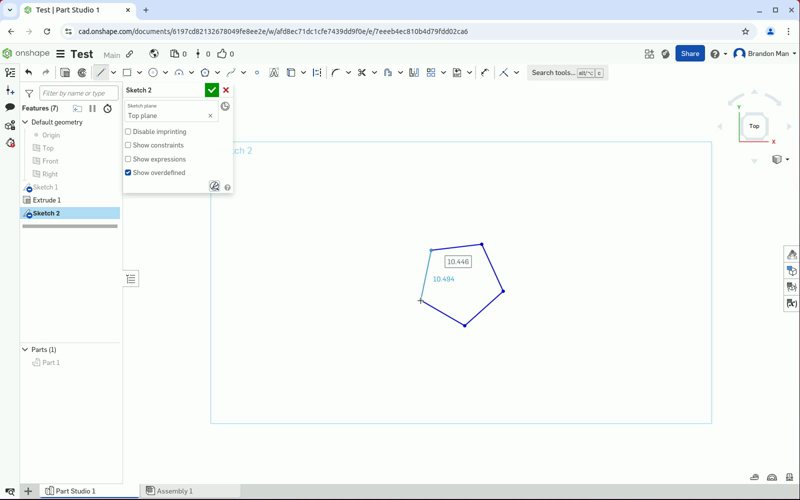
key_up(shift)
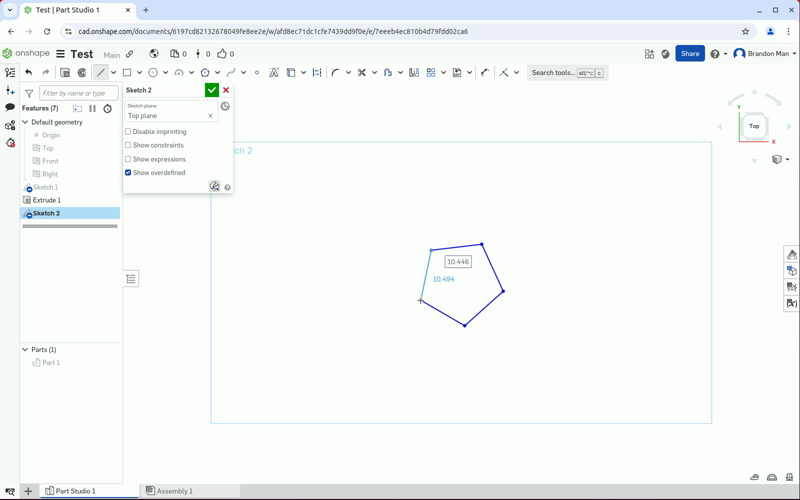
click(420, 300)
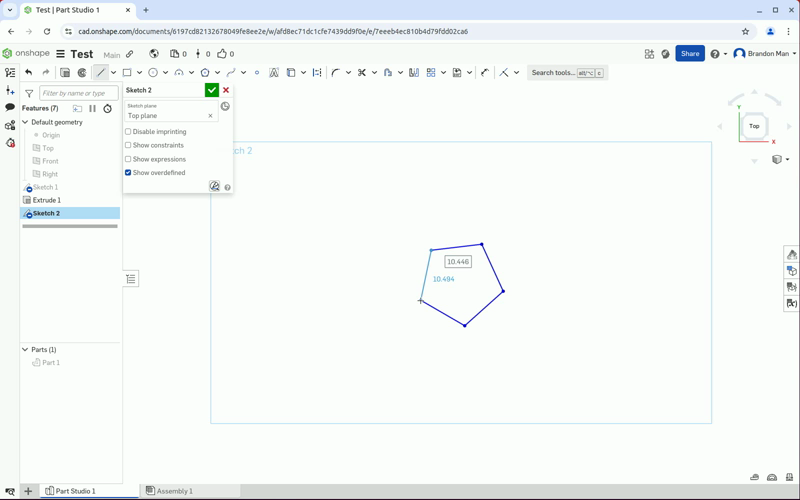
key(esc)
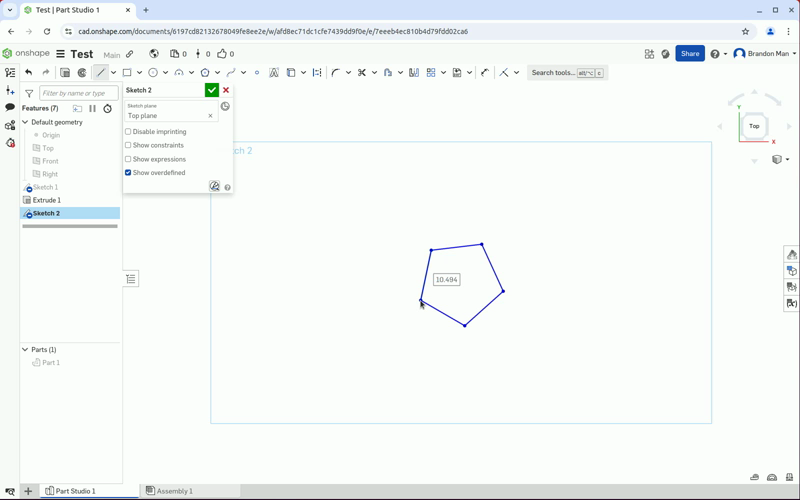
mouse_move(450, 291)
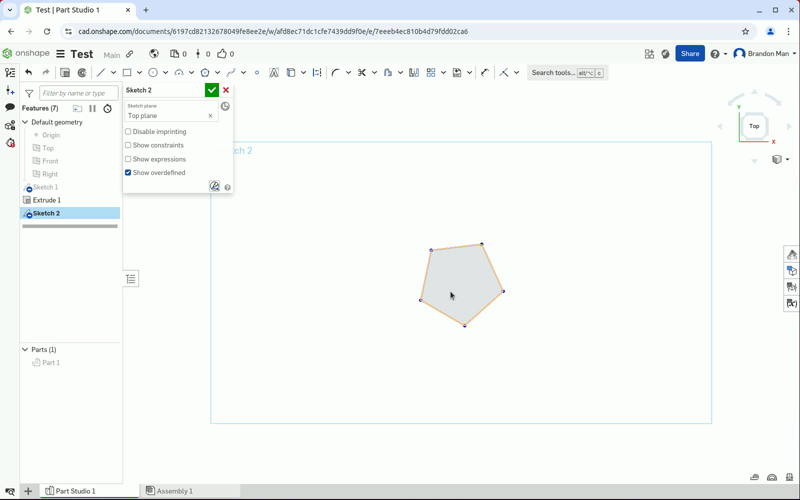
click(450, 291)
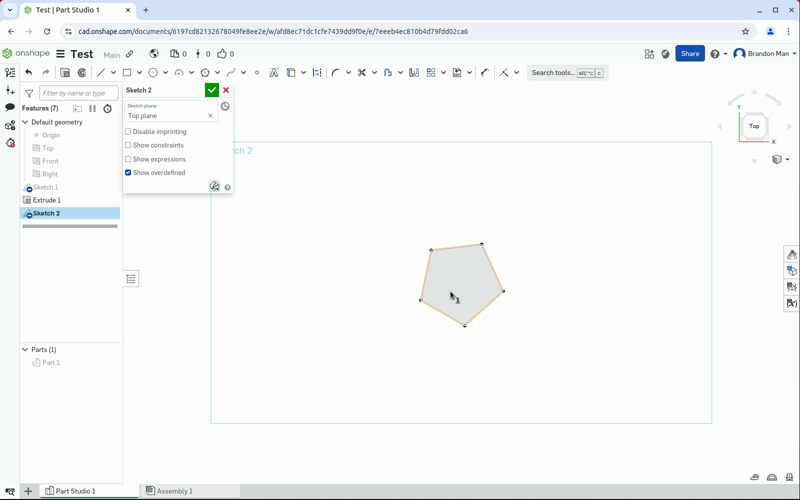
mouse_move(73, 352)
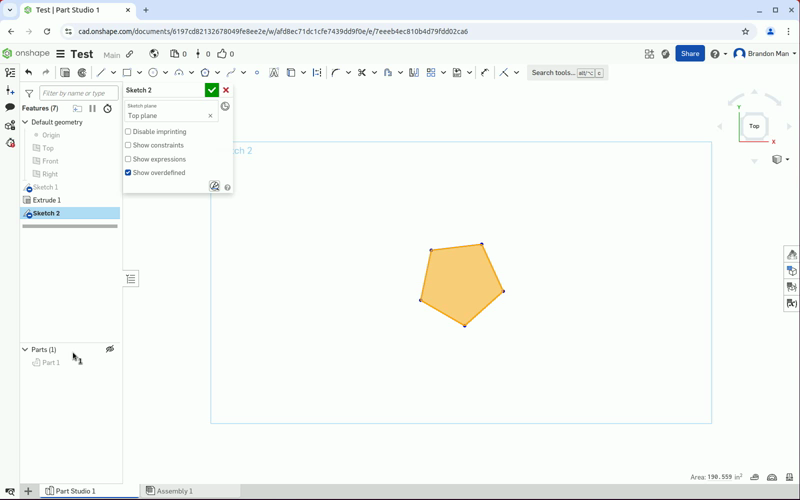
key(shift+y)
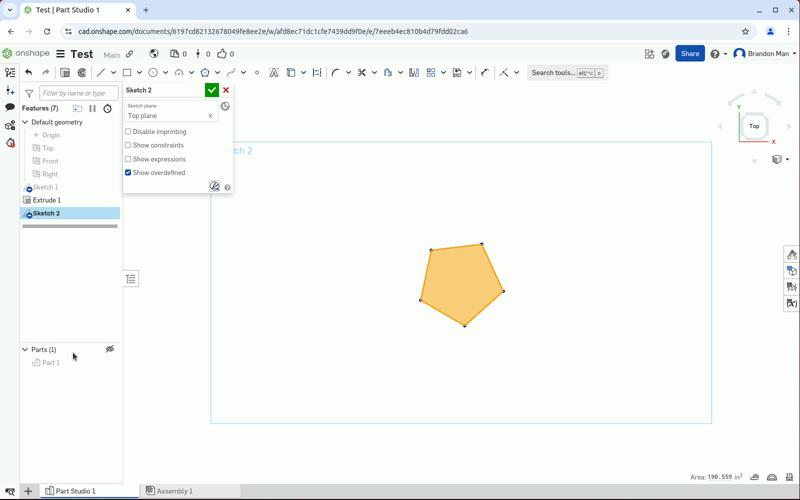
key(shift+e)
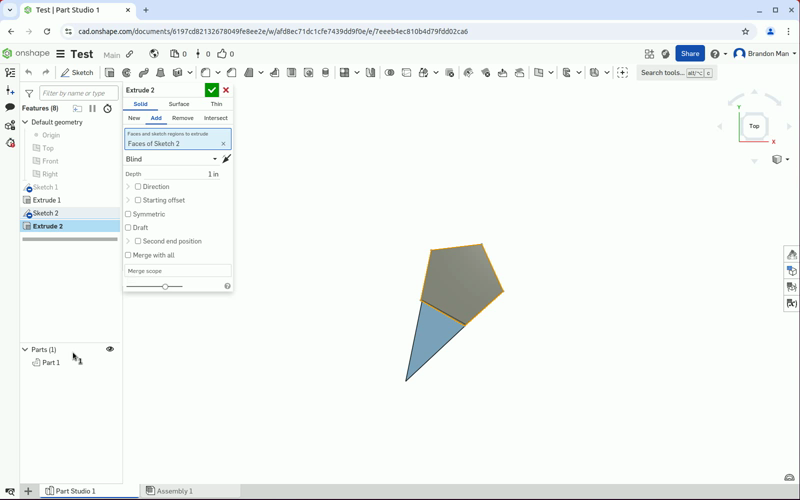
mouse_move(143, 106)
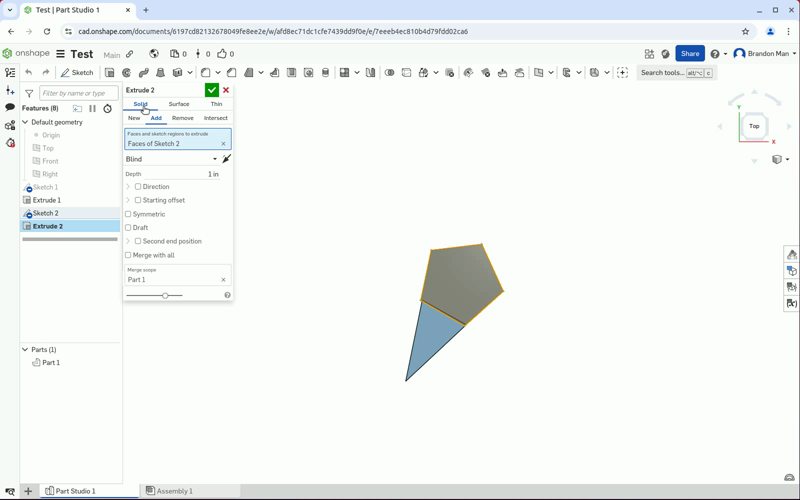
click(143, 106)
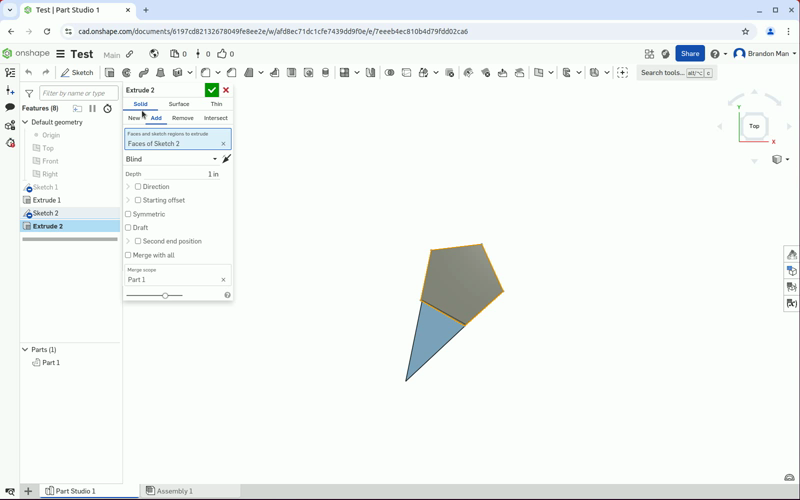
mouse_move(137, 120)
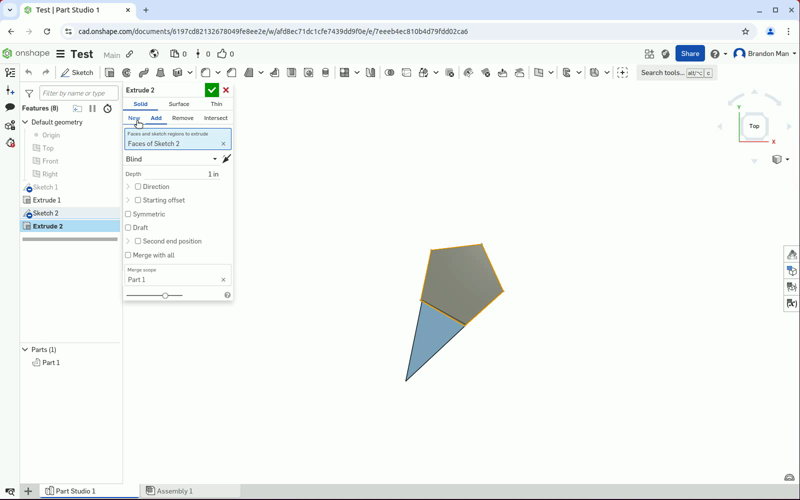
click(137, 120)
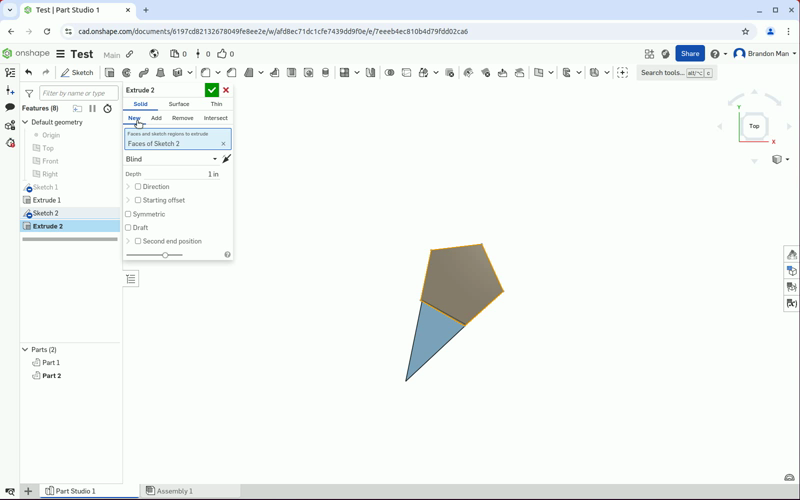
key(tab, 4)
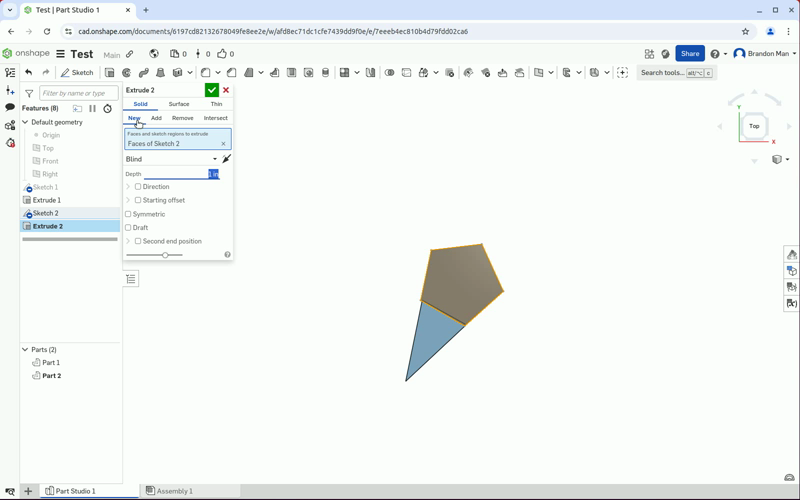
text(14.443)
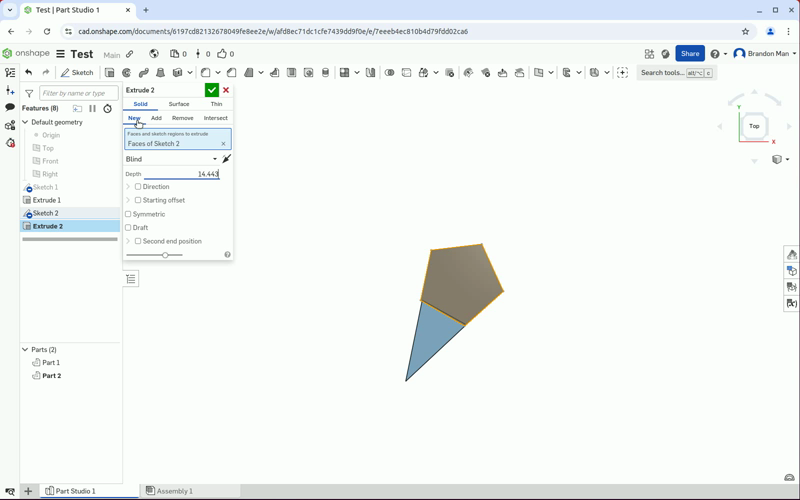
key(enter)
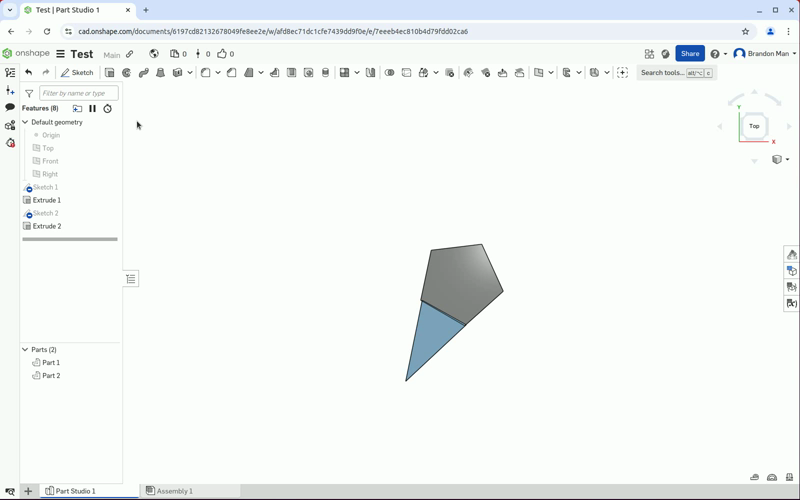
key(shift+h)
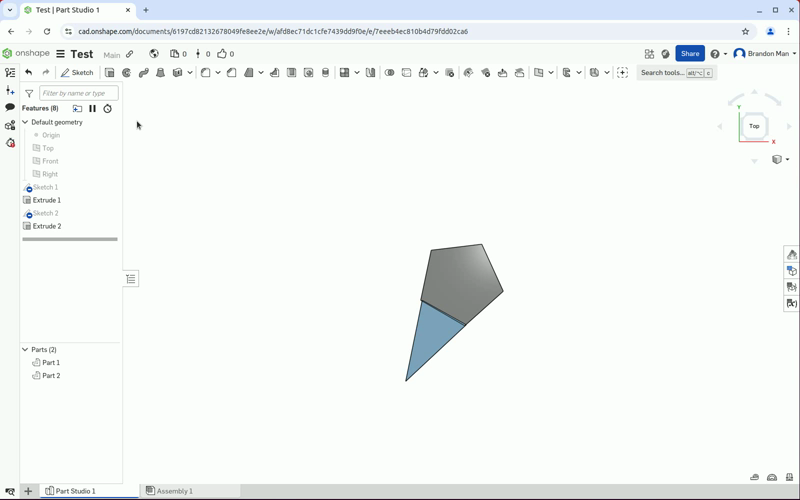
key(shift+h)
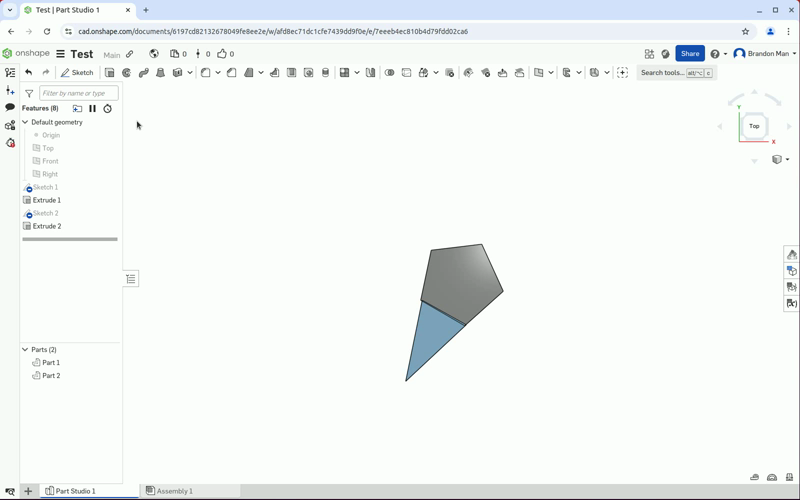
mouse_move(73, 189)
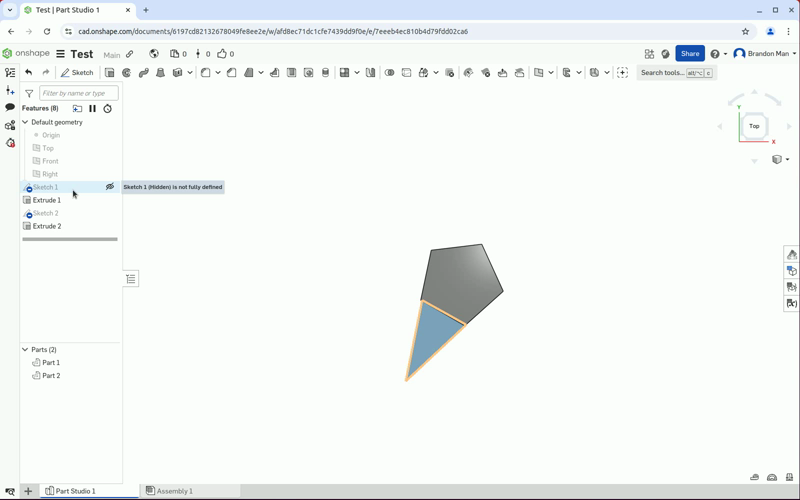
click(73, 189)
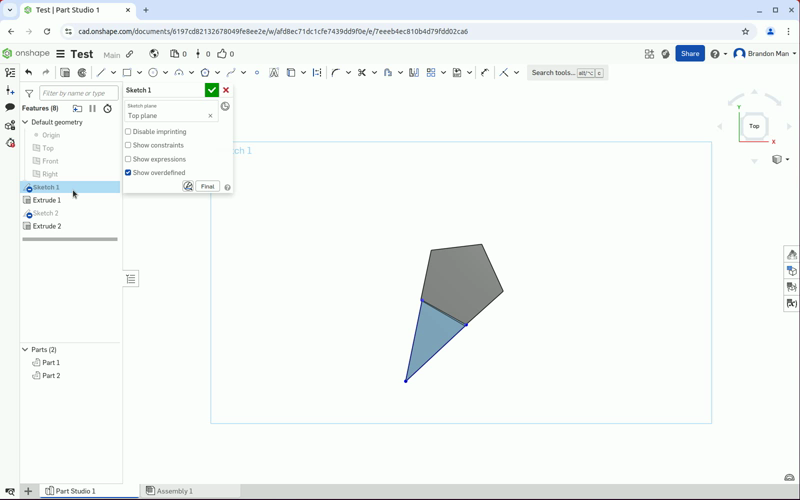
mouse_move(229, 92)
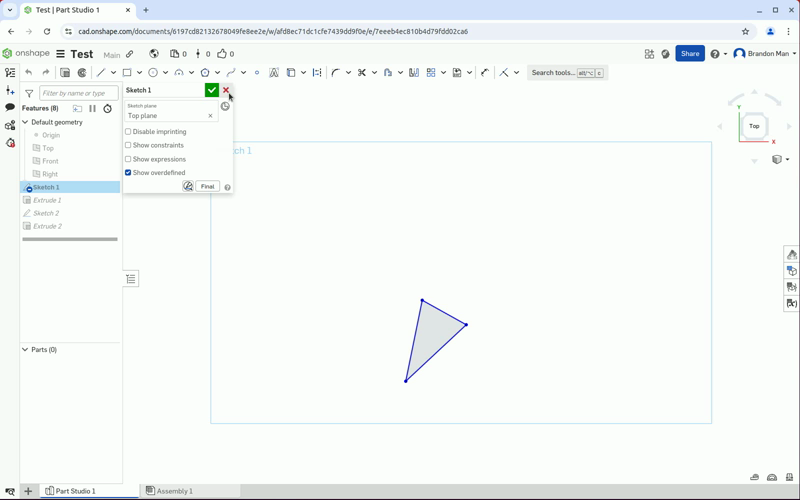
click(229, 92)
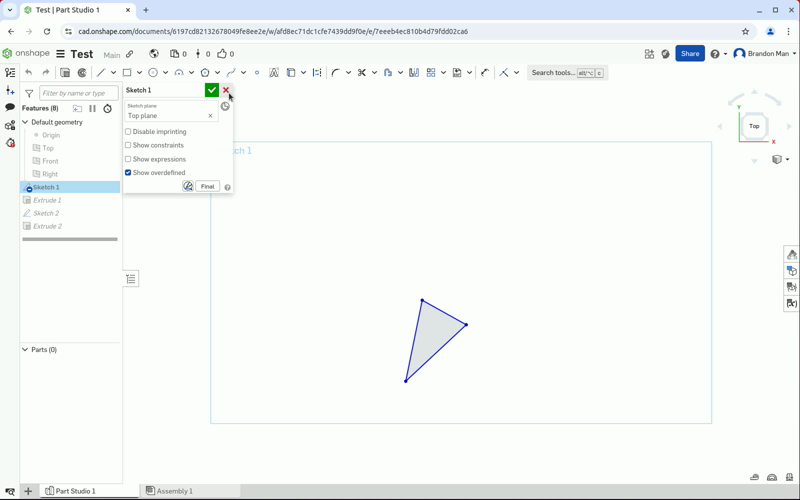
key(shift+s)
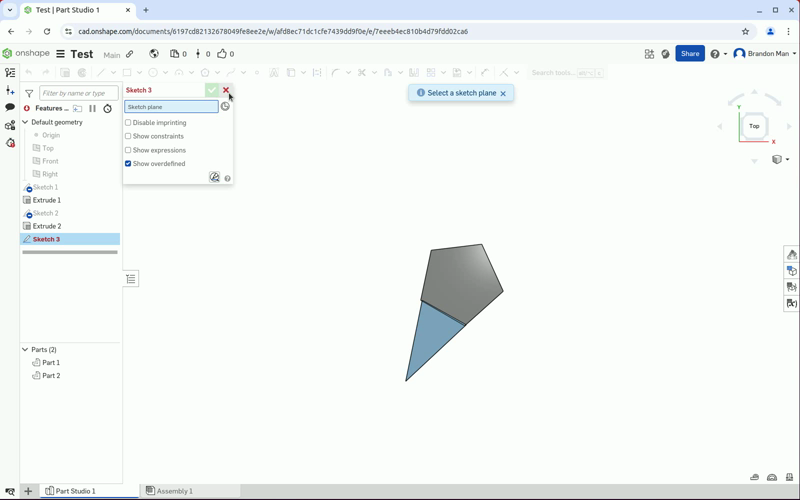
mouse_move(73, 150)
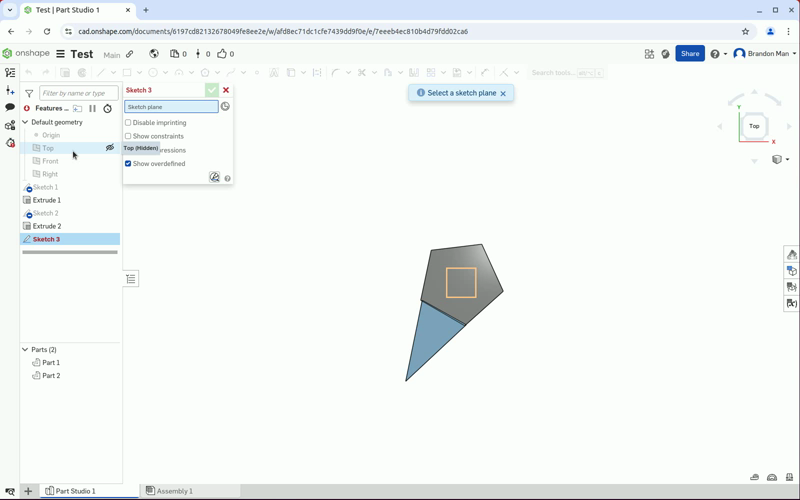
click(73, 150)
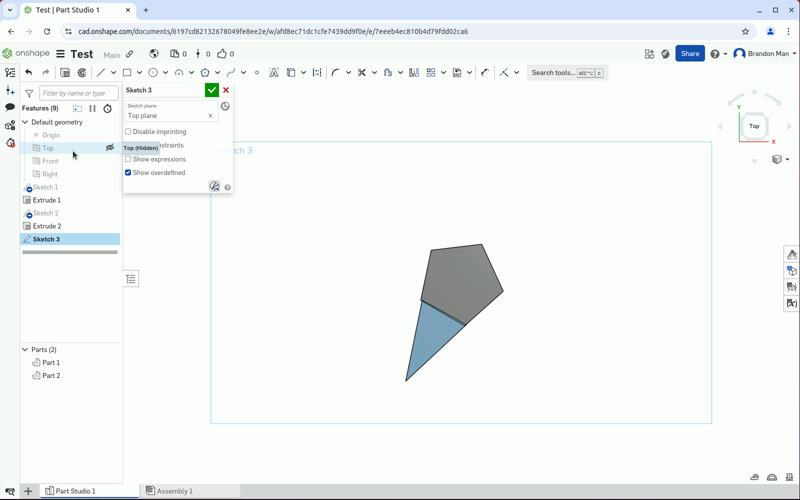
mouse_move(73, 352)
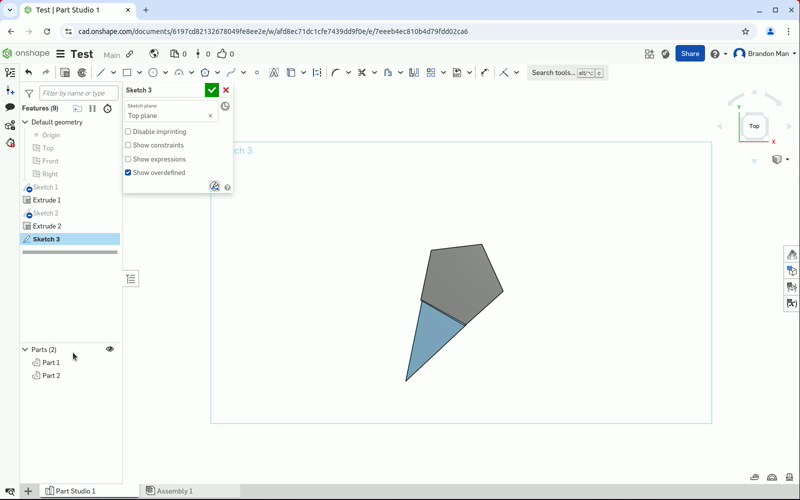
key(y)
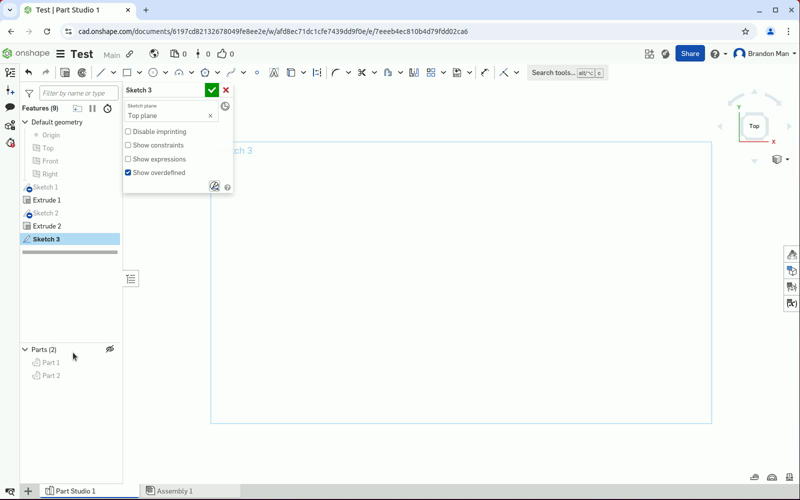
key(l)
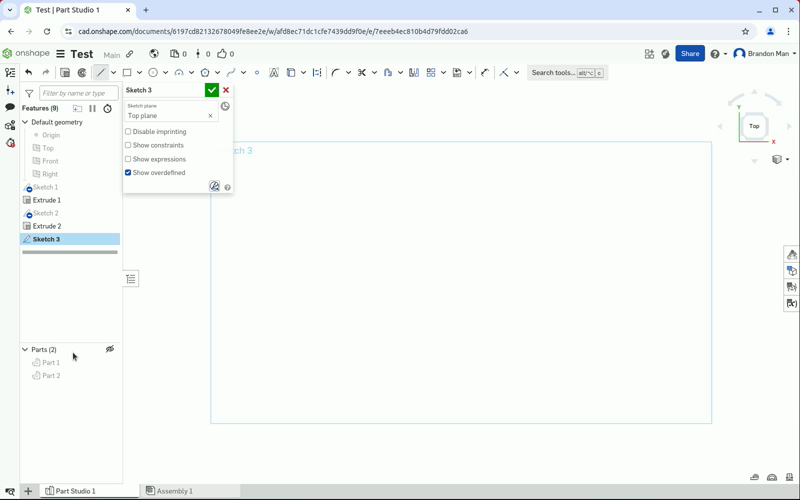
key_down(shift)
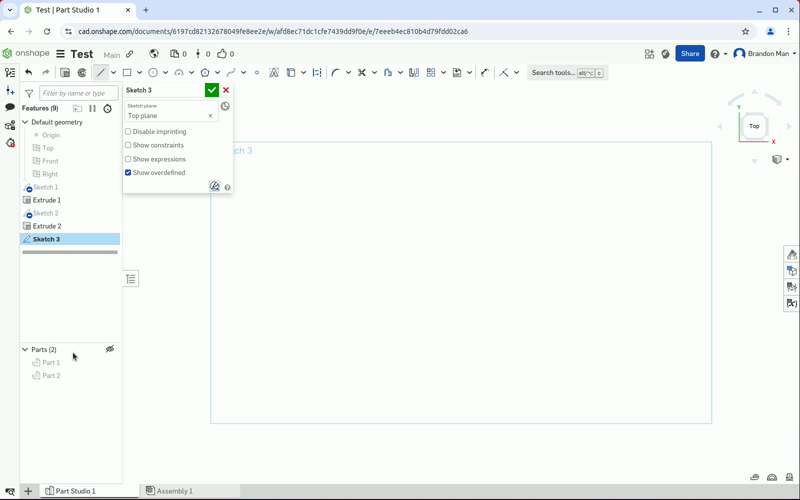
mouse_move(431, 251)
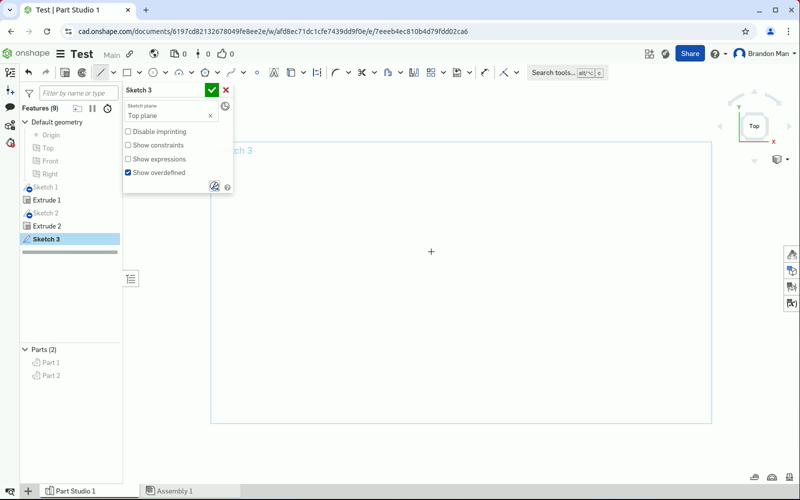
click(431, 251)
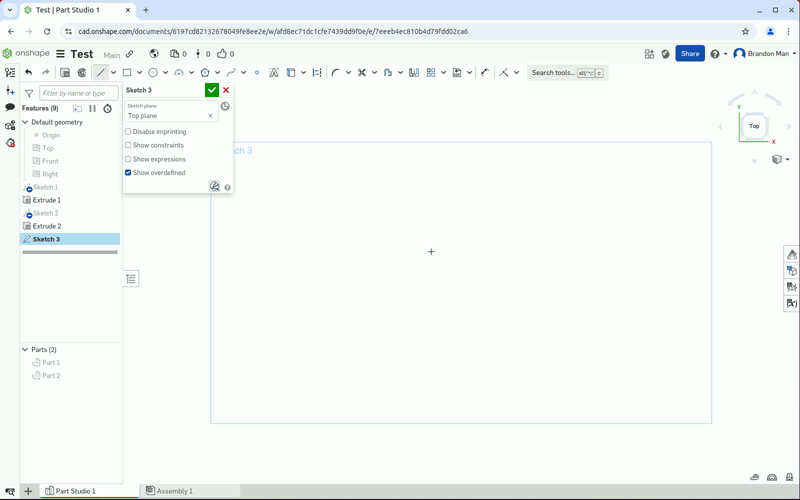
key_up(shift)
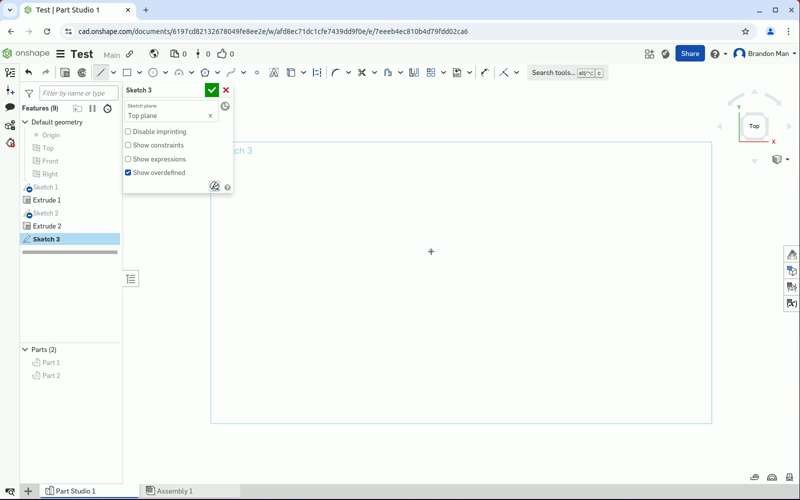
key_down(shift)
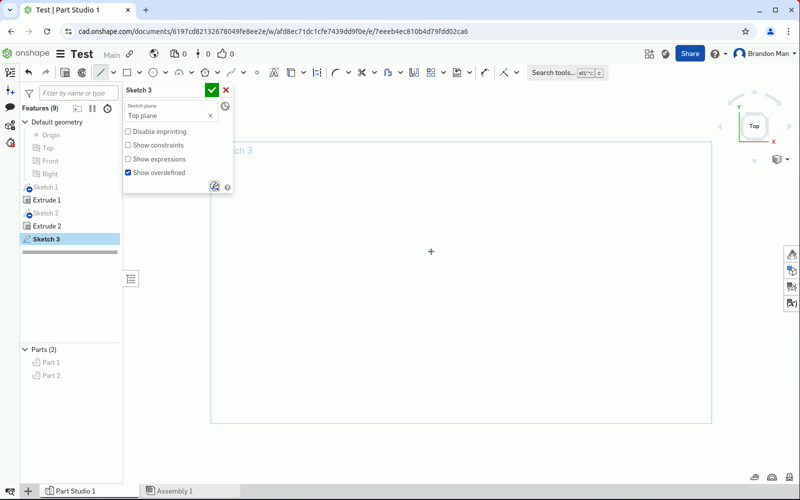
mouse_move(461, 251)
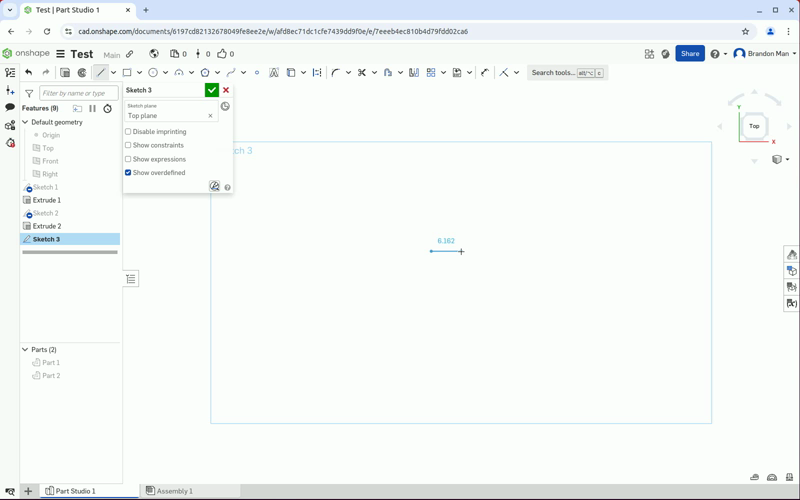
mouse_move(482, 245)
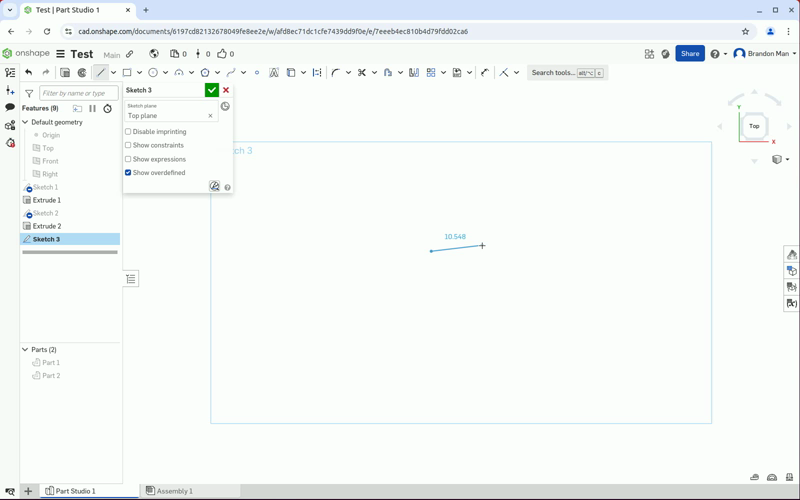
click(482, 245)
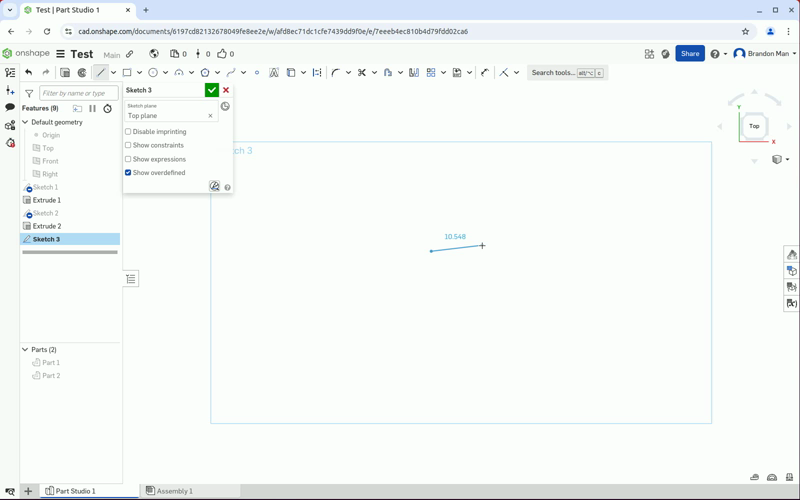
key_up(shift)
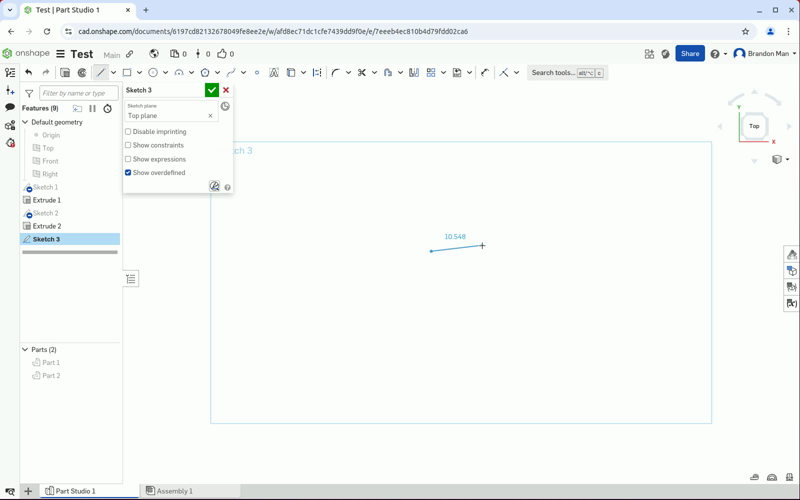
key_down(shift)
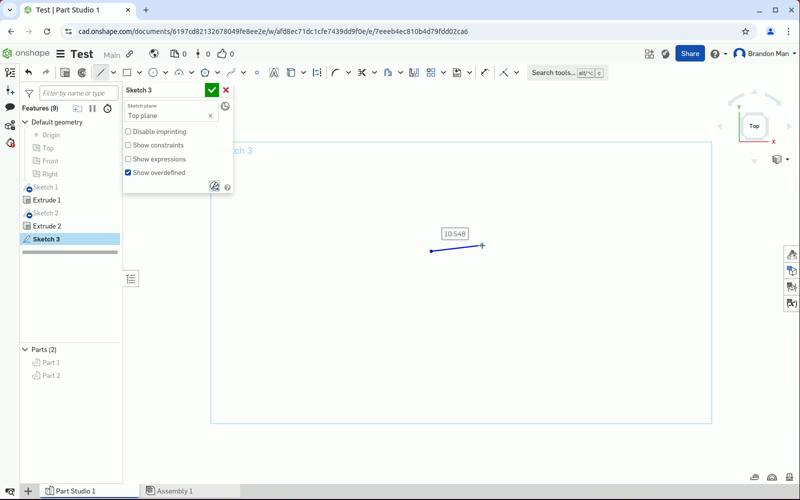
mouse_move(447, 170)
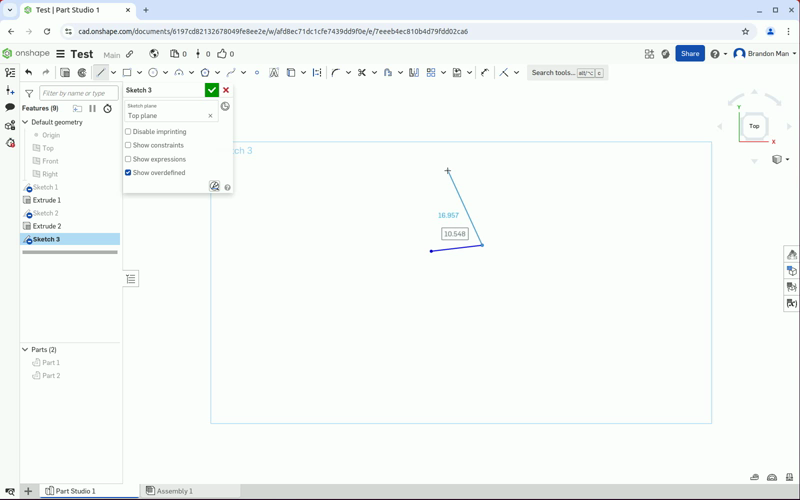
click(447, 170)
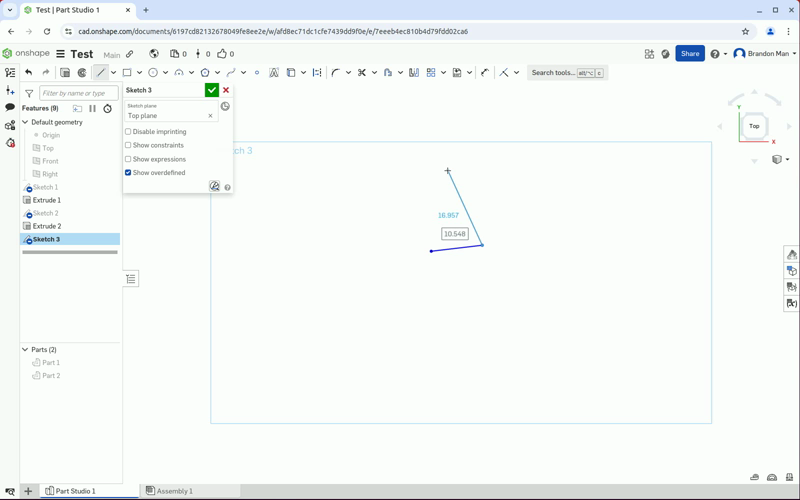
key_up(shift)
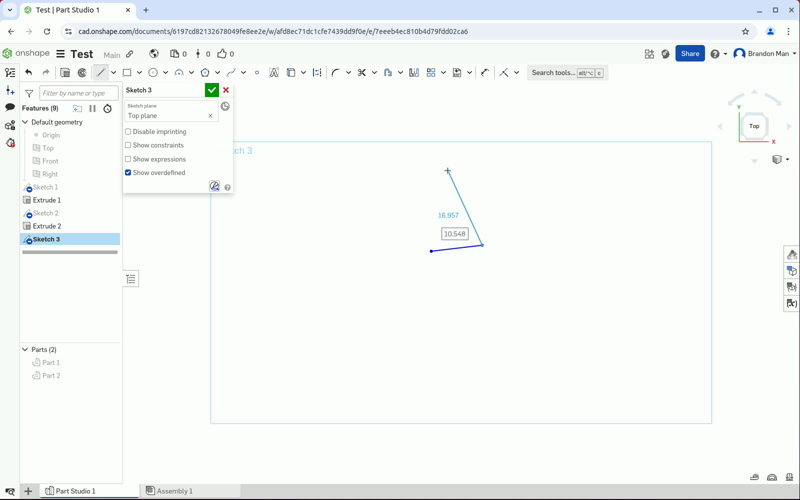
key_down(shift)
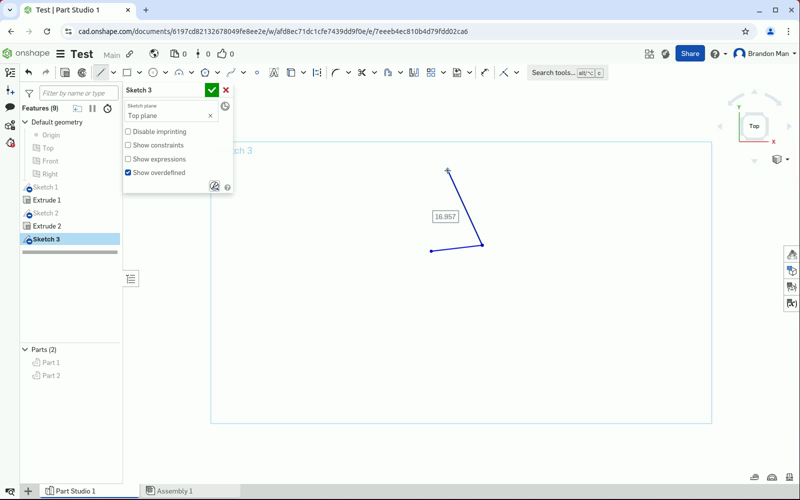
mouse_move(431, 251)
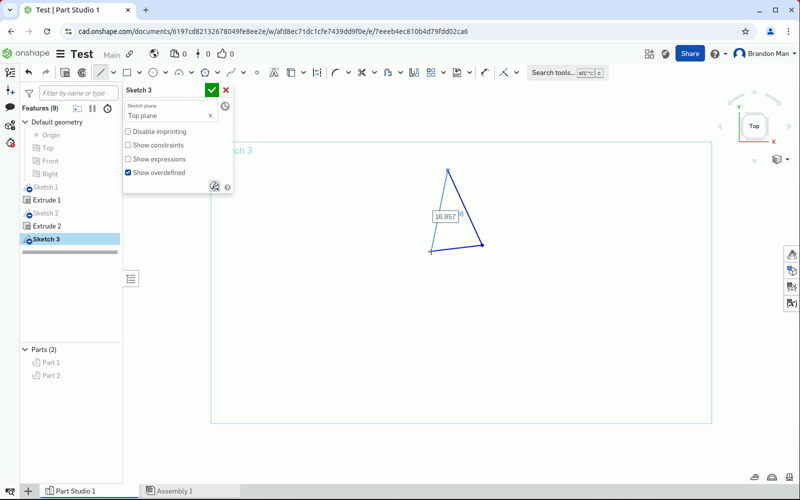
key_up(shift)
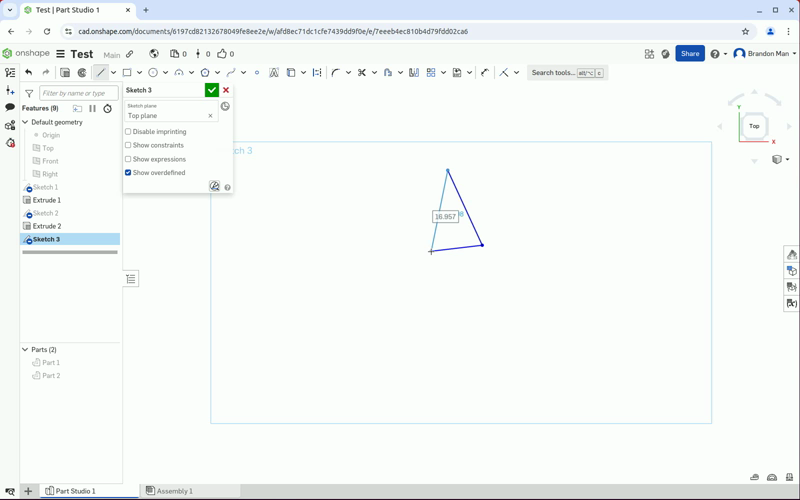
click(431, 251)
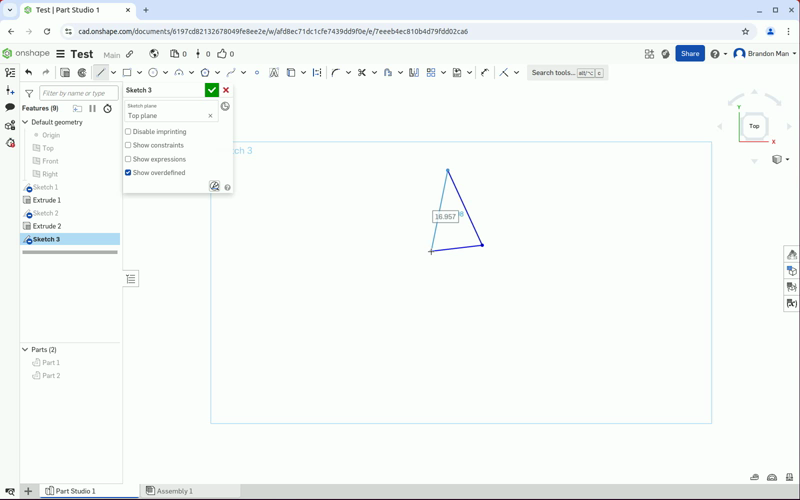
key(esc)
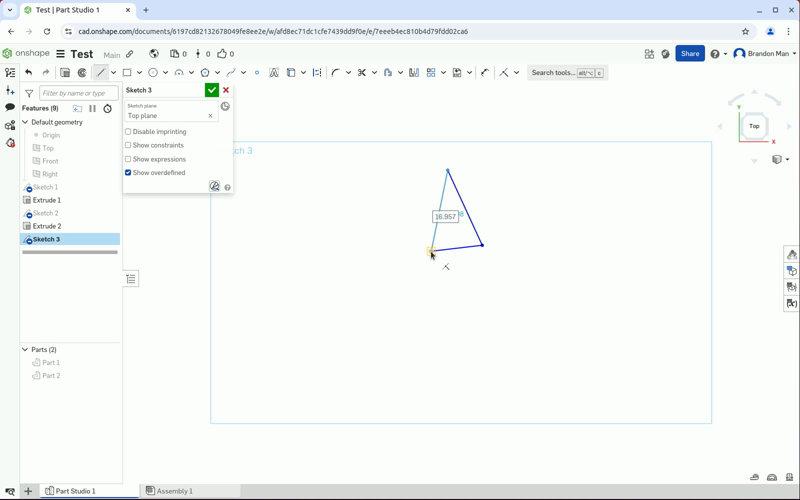
mouse_move(443, 239)
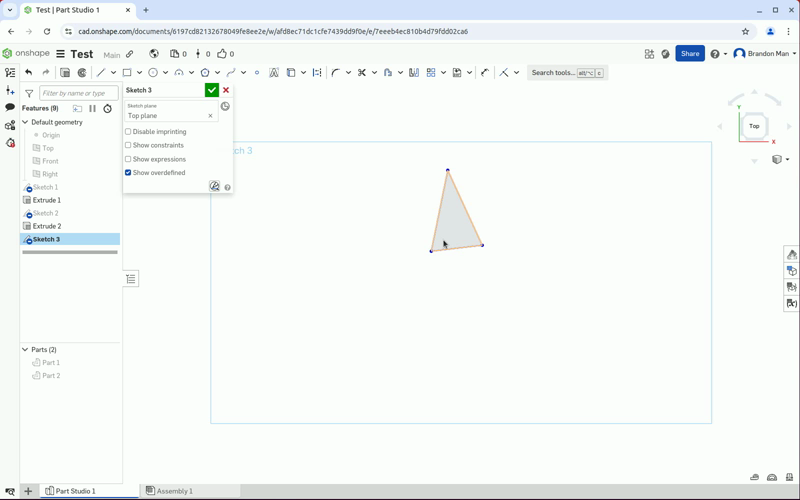
click(443, 239)
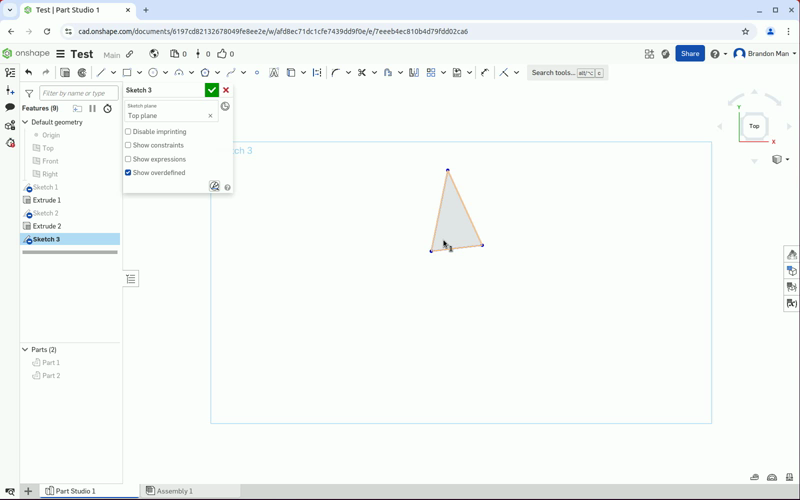
mouse_move(73, 352)
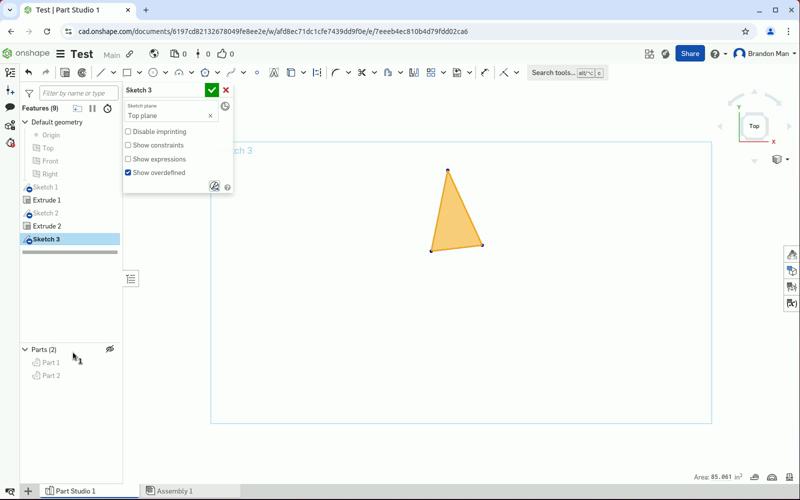
key(shift+y)
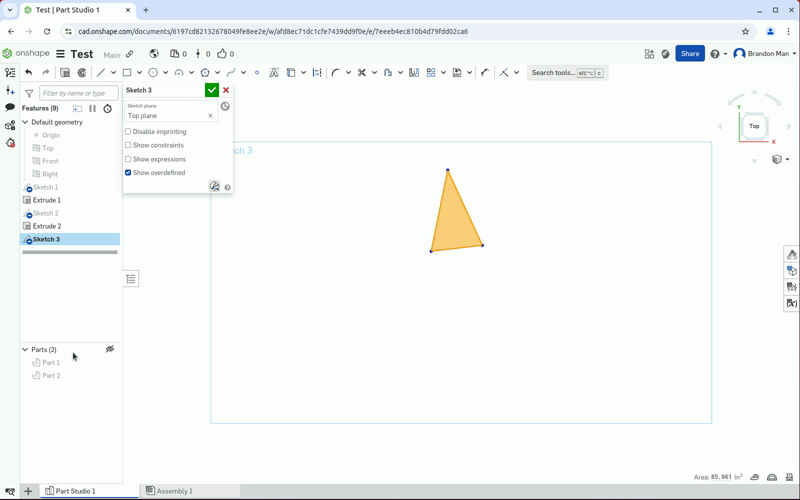
key(shift+e)
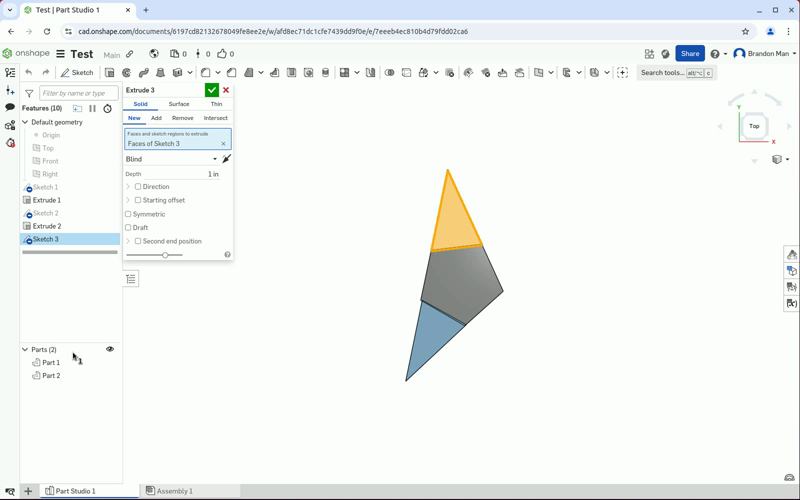
mouse_move(143, 106)
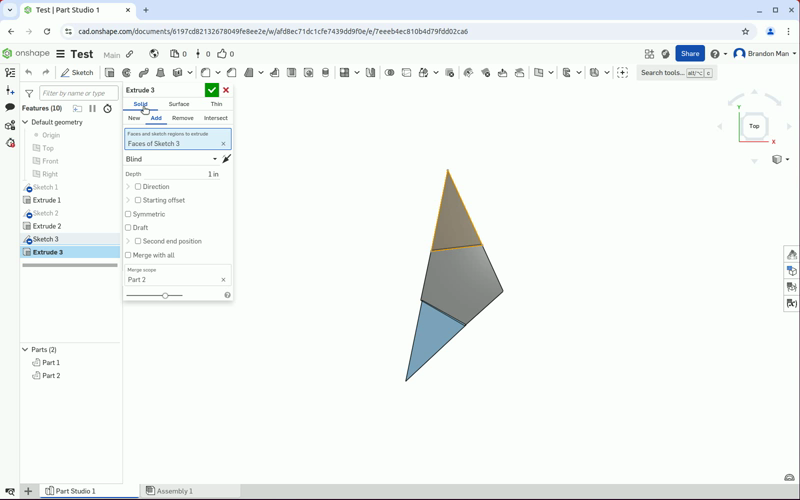
click(143, 106)
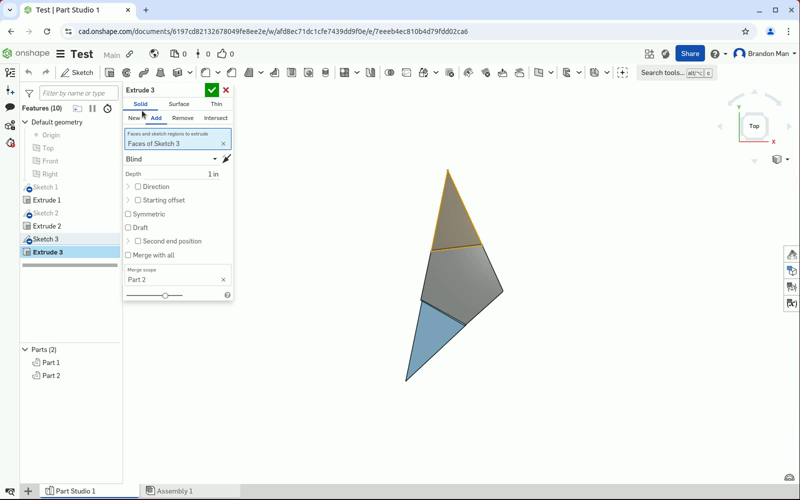
mouse_move(137, 120)
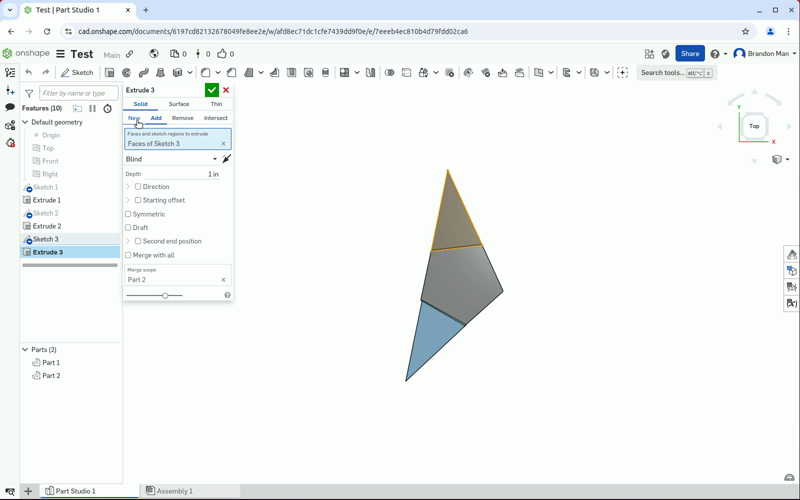
click(137, 120)
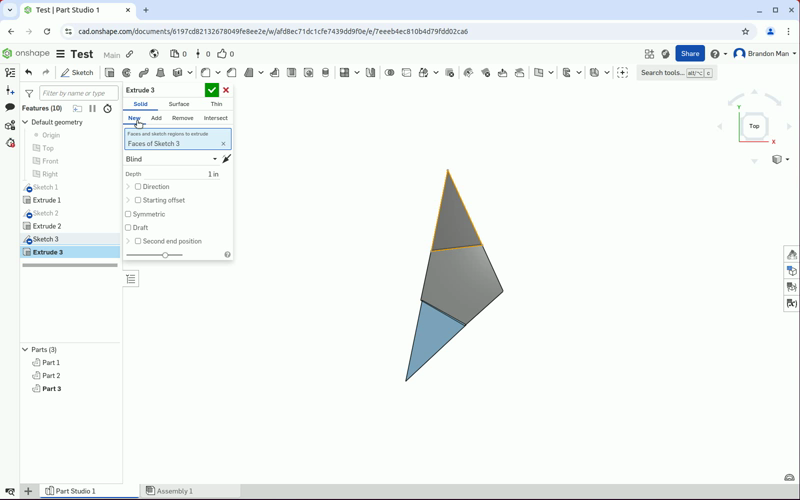
key(tab, 4)
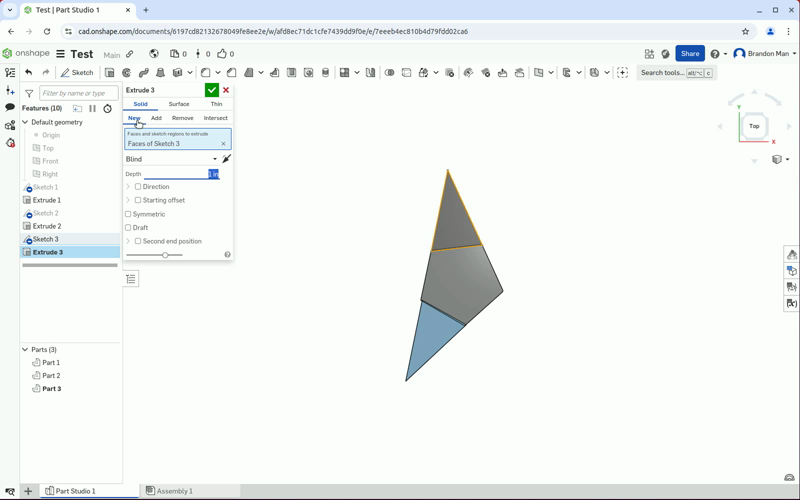
text(14.443)
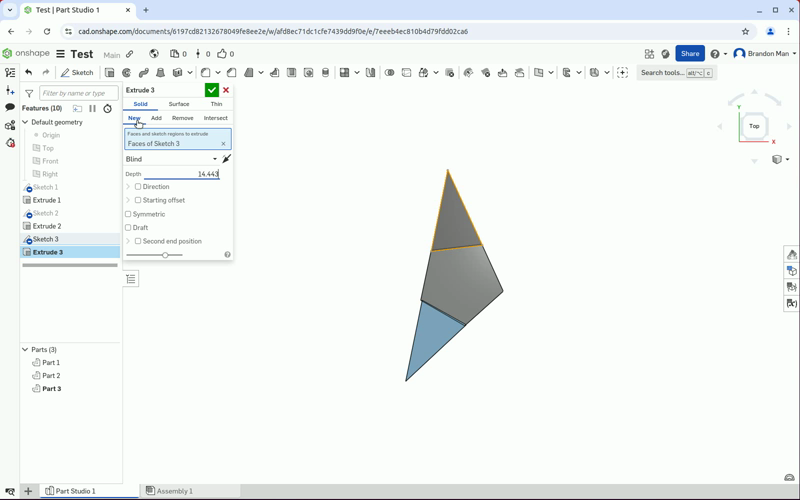
key(enter)
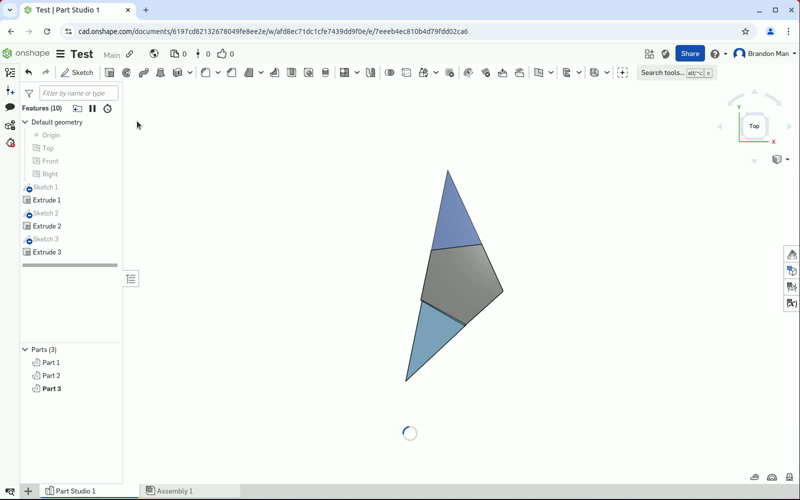
key(shift+h)
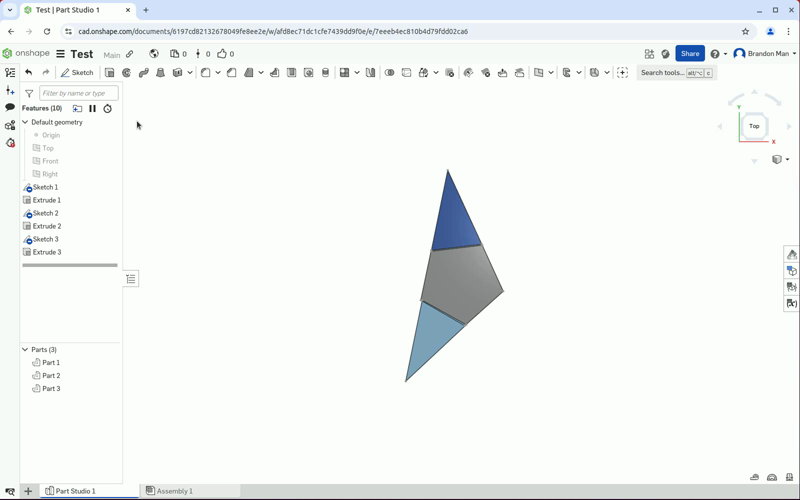
key(shift+h)
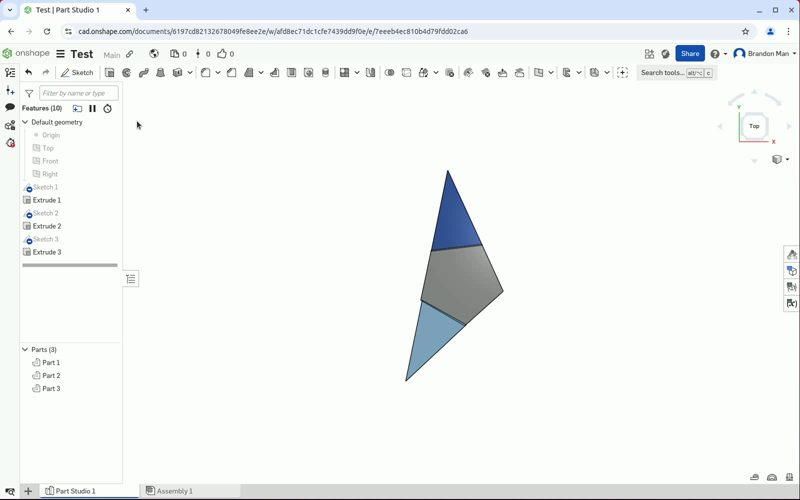
mouse_move(73, 189)
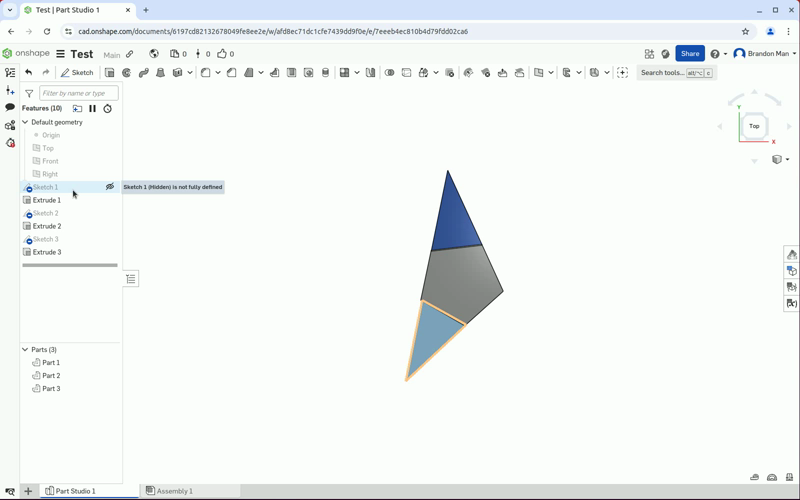
click(73, 189)
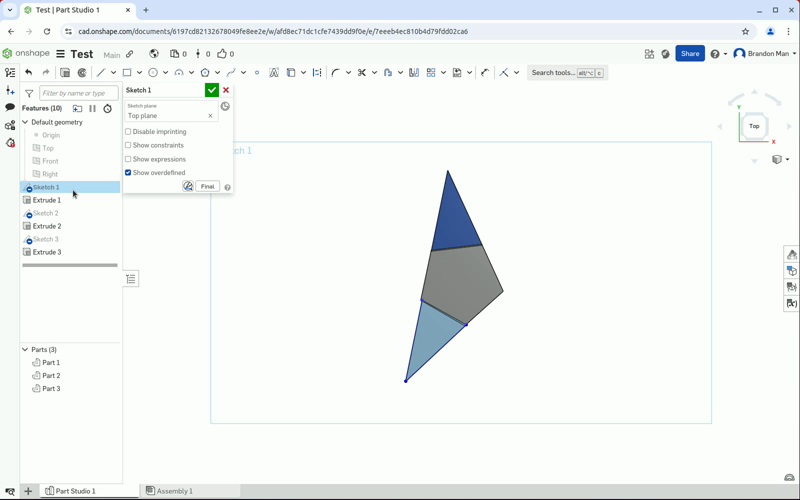
mouse_move(229, 92)
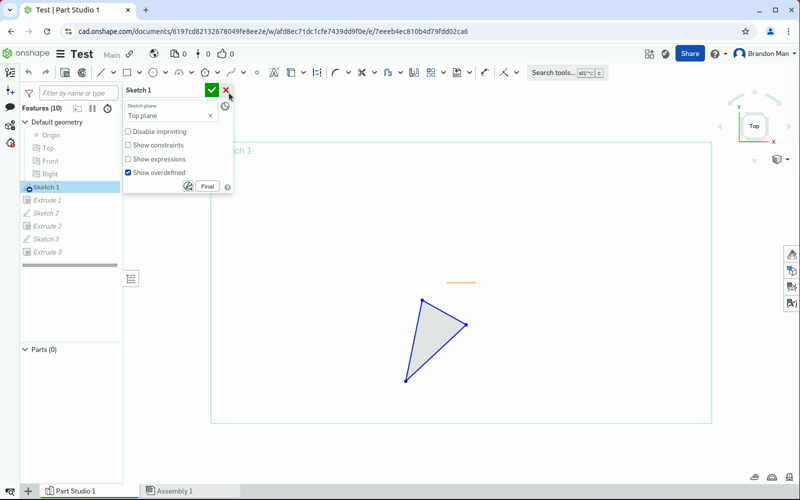
click(229, 92)
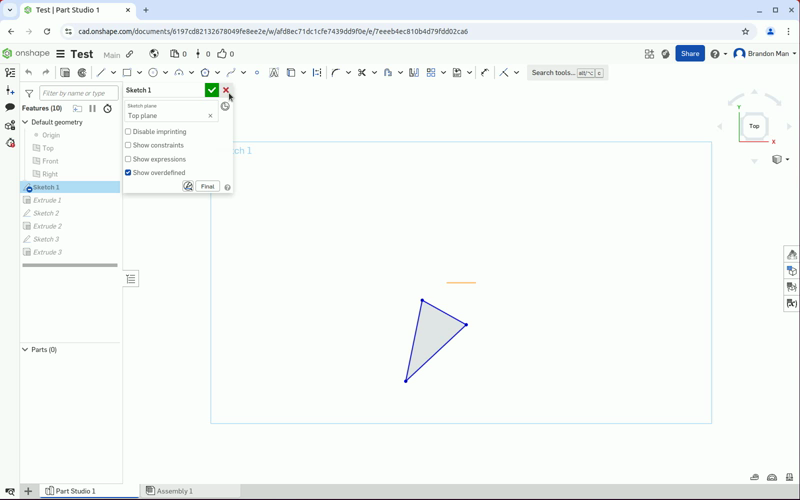
key(shift+s)
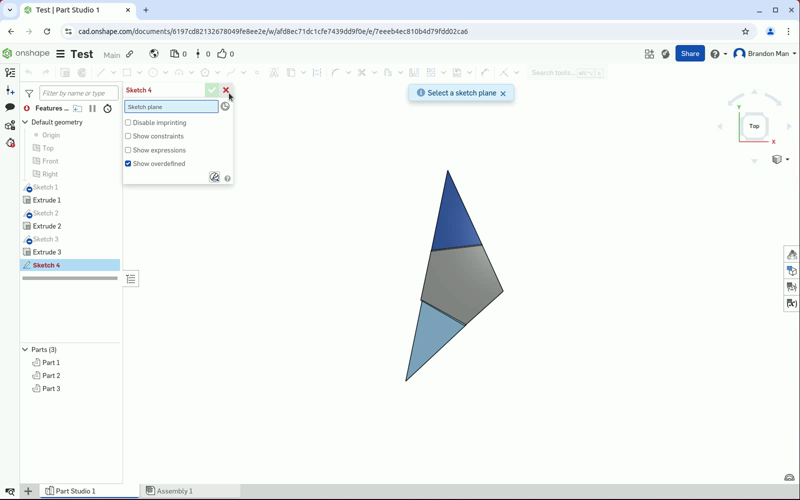
mouse_move(73, 150)
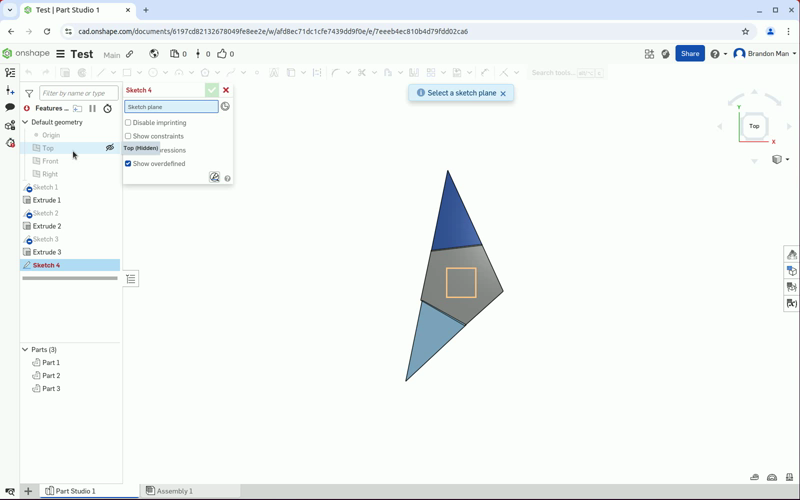
click(73, 150)
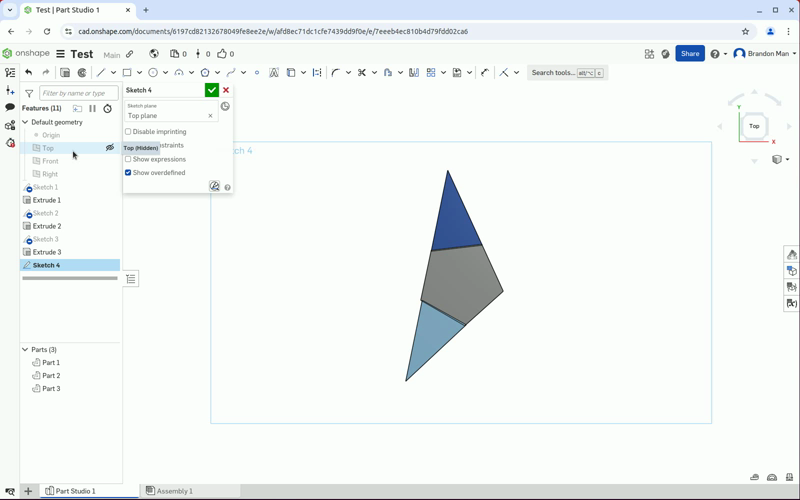
mouse_move(73, 352)
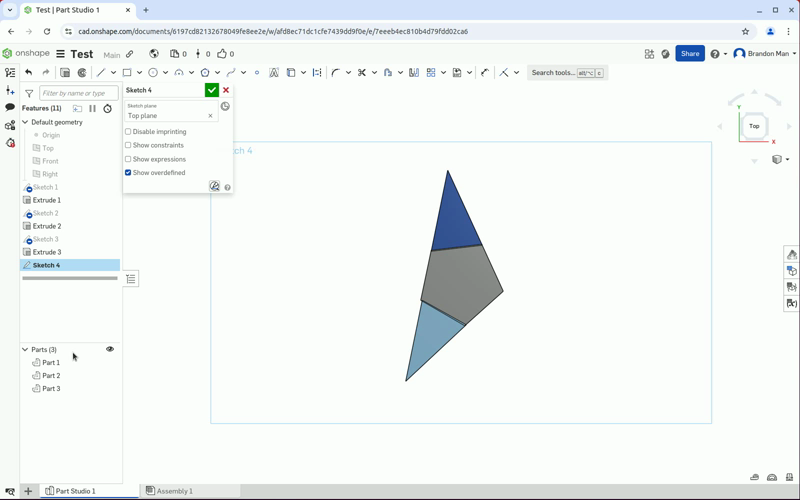
key(y)
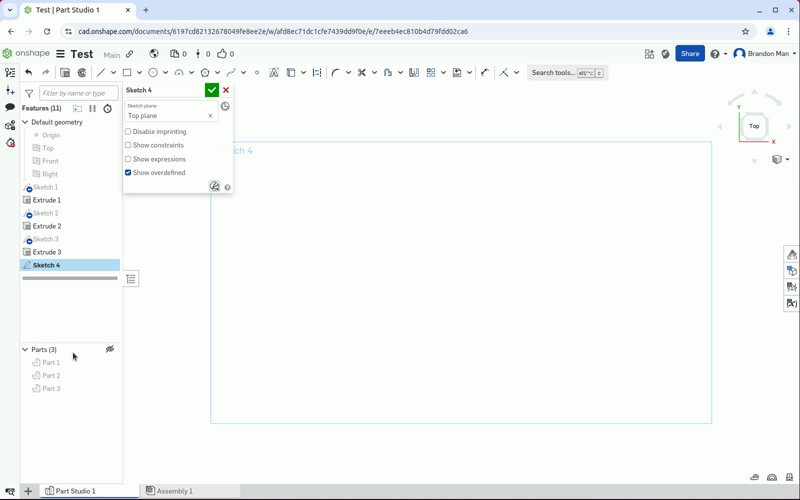
key(l)
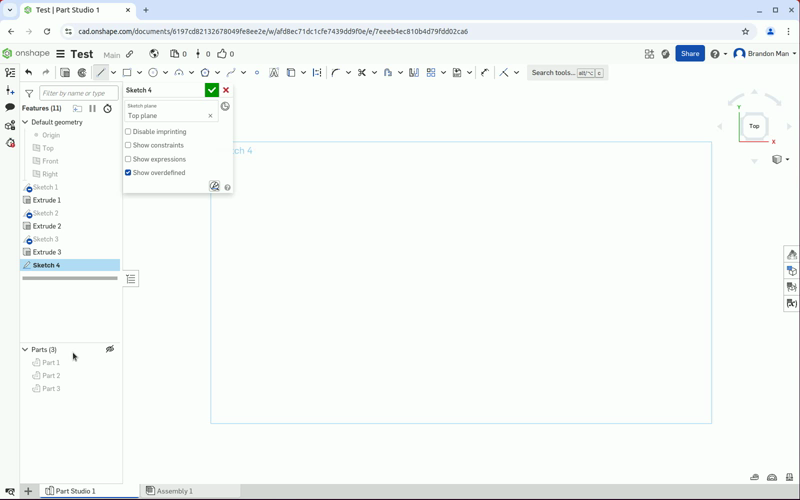
key_down(shift)
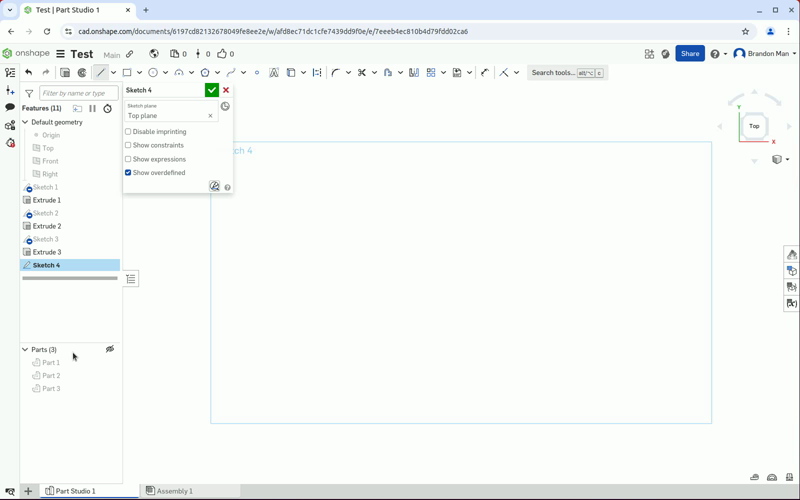
mouse_move(465, 326)
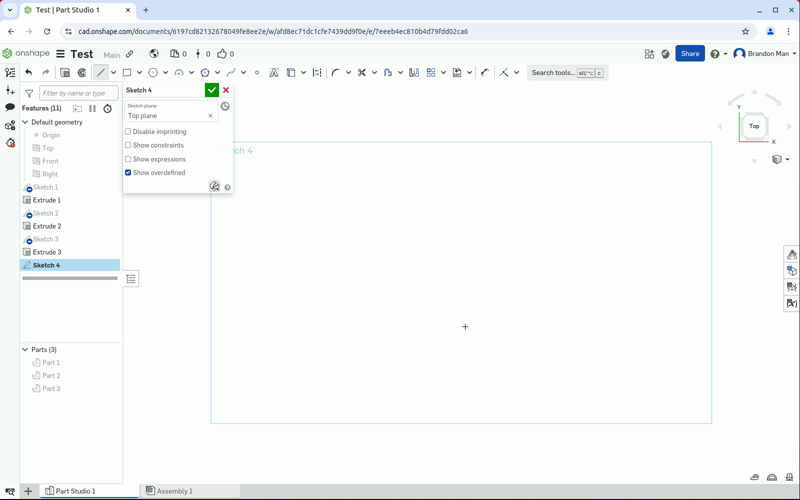
click(465, 326)
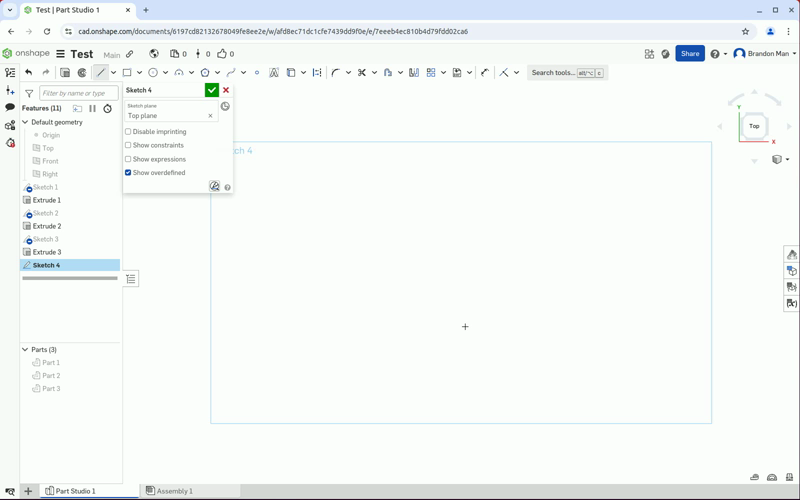
key_up(shift)
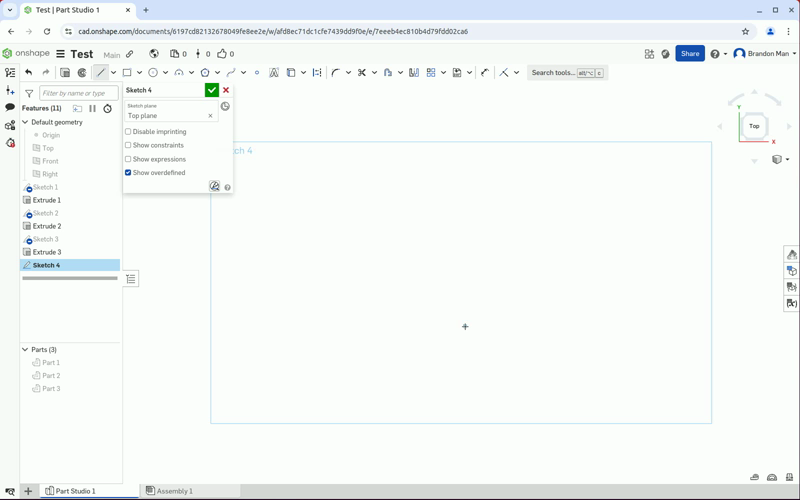
key_down(shift)
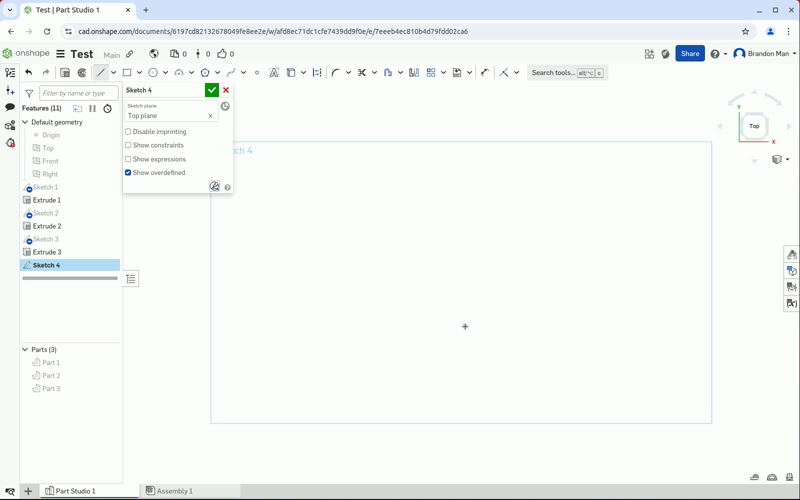
mouse_move(537, 367)
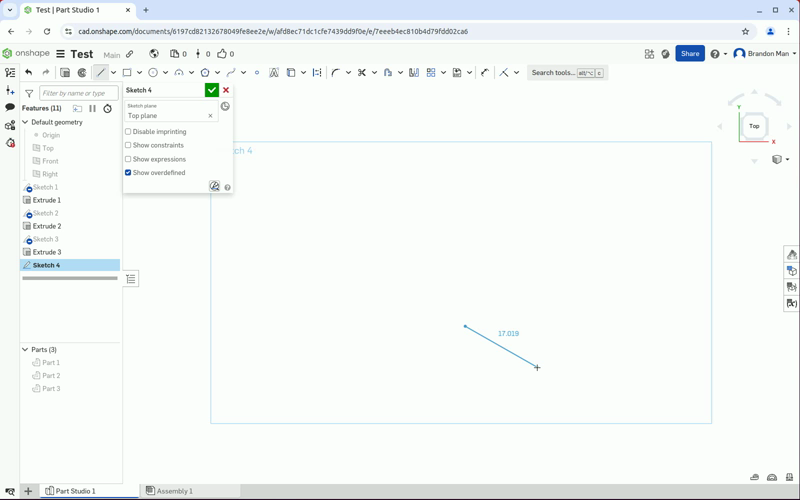
click(537, 367)
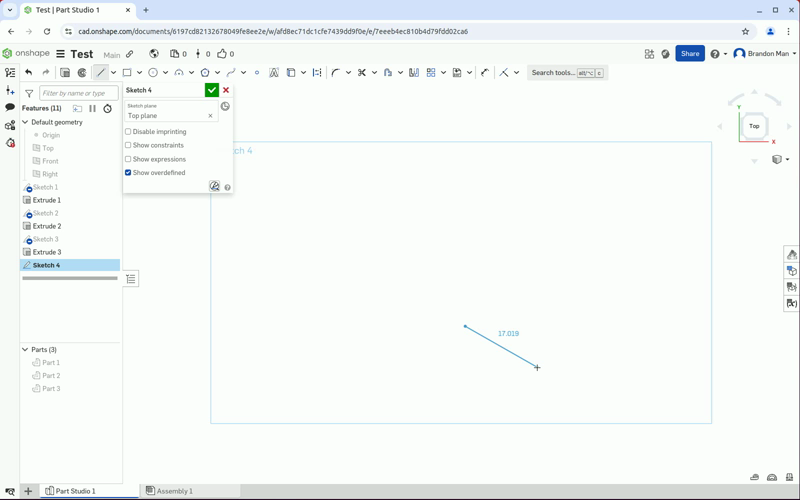
key_up(shift)
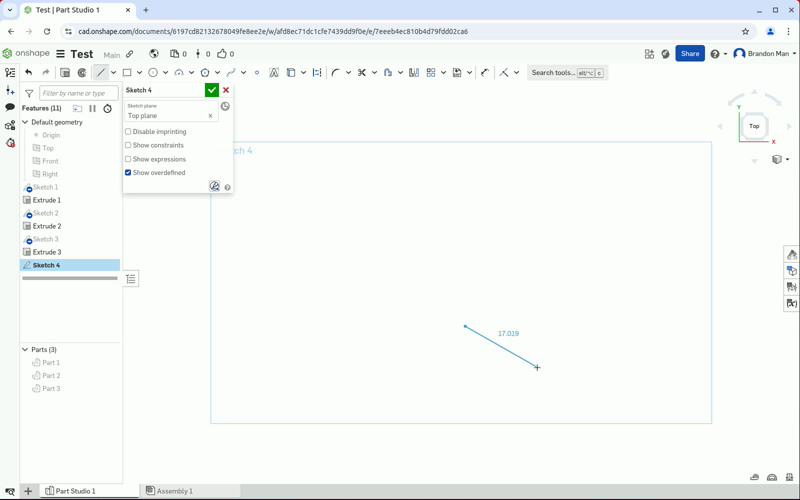
key_down(shift)
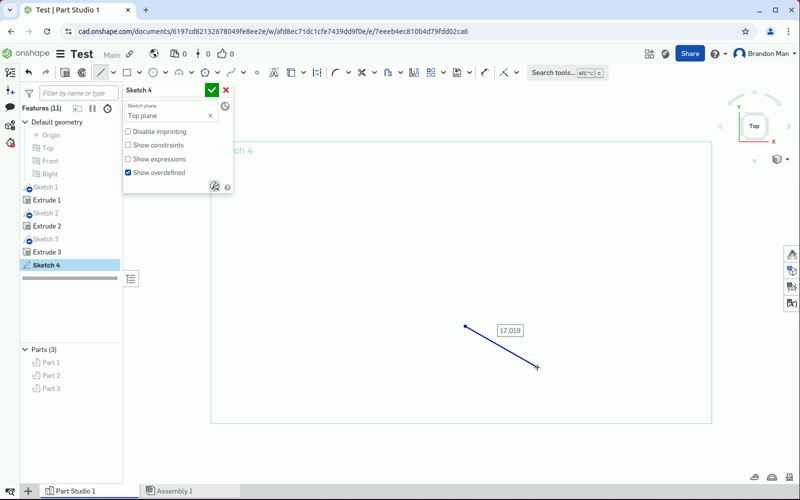
mouse_move(503, 291)
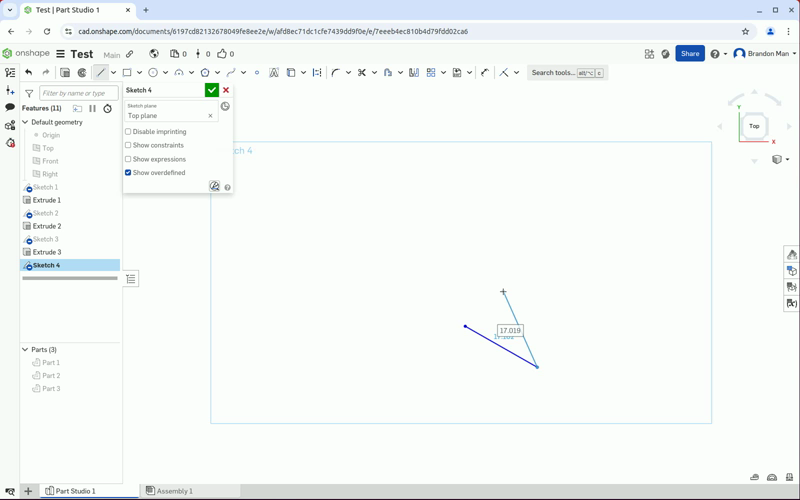
click(503, 291)
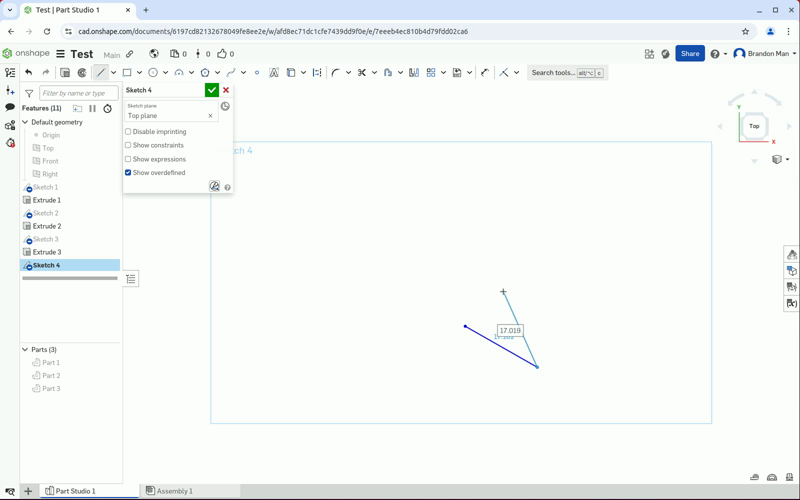
key_up(shift)
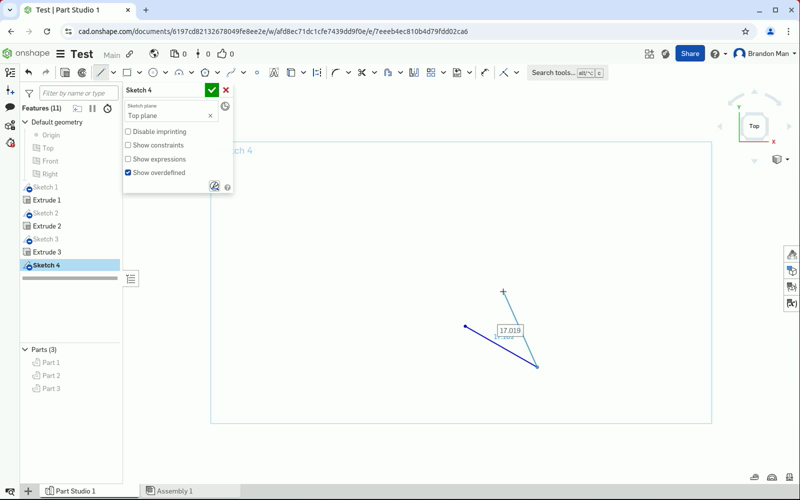
mouse_move(533, 291)
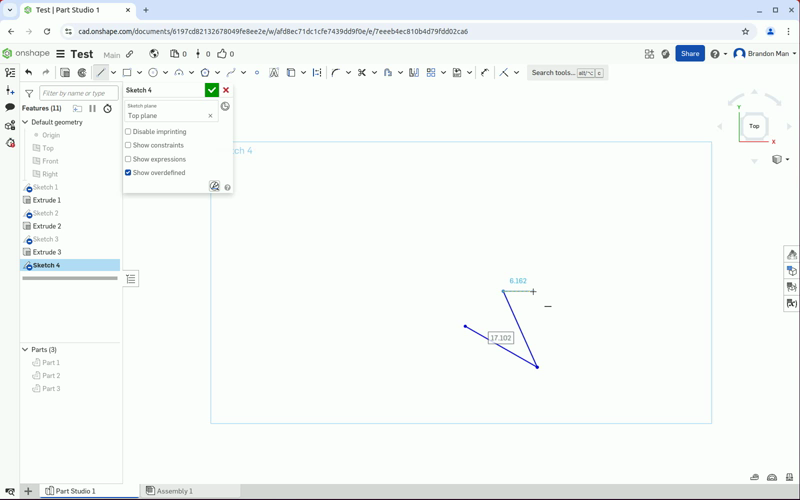
key_down(shift)
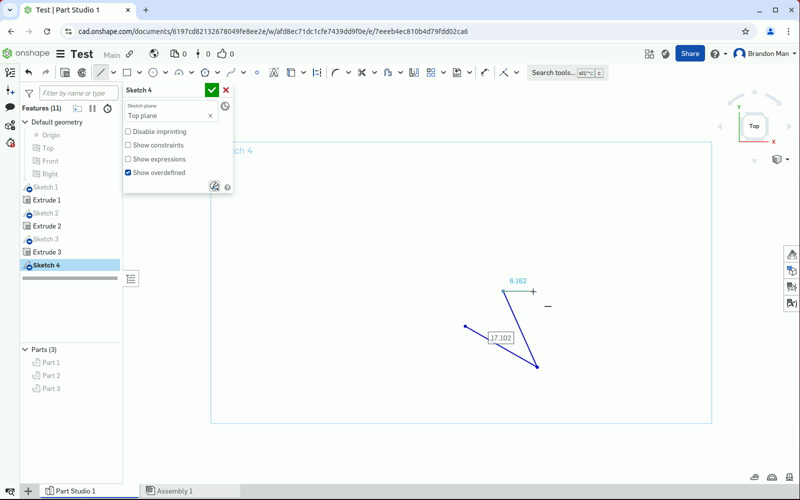
mouse_move(465, 326)
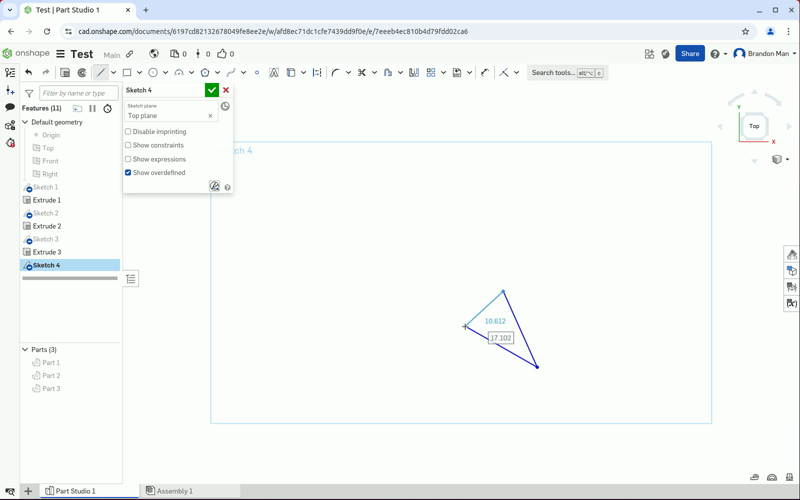
key_up(shift)
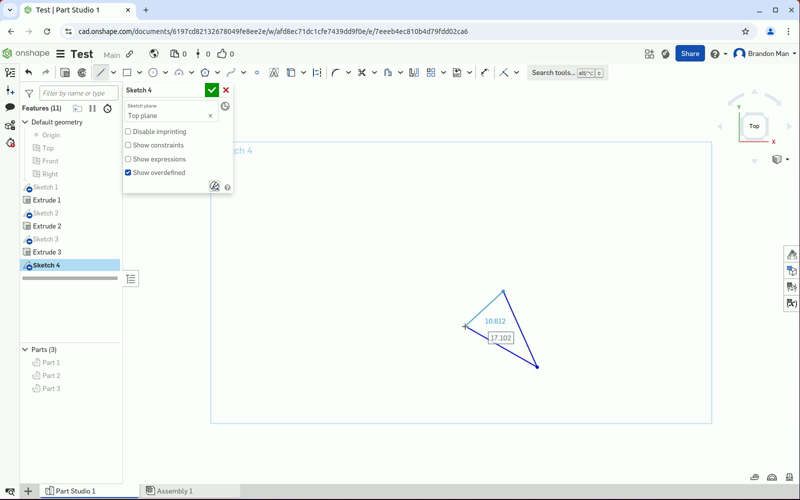
click(465, 326)
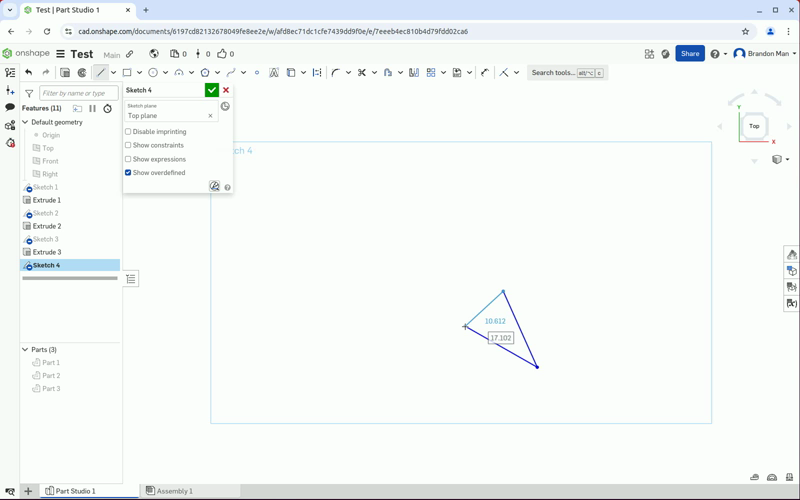
key(esc)
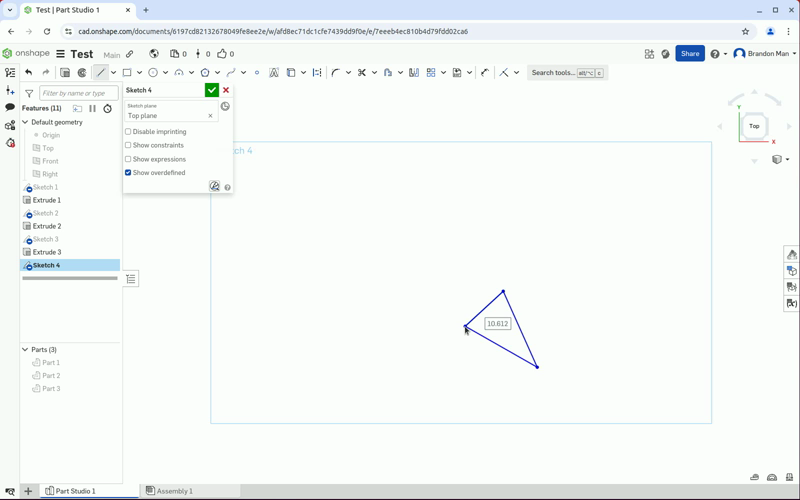
mouse_move(472, 322)
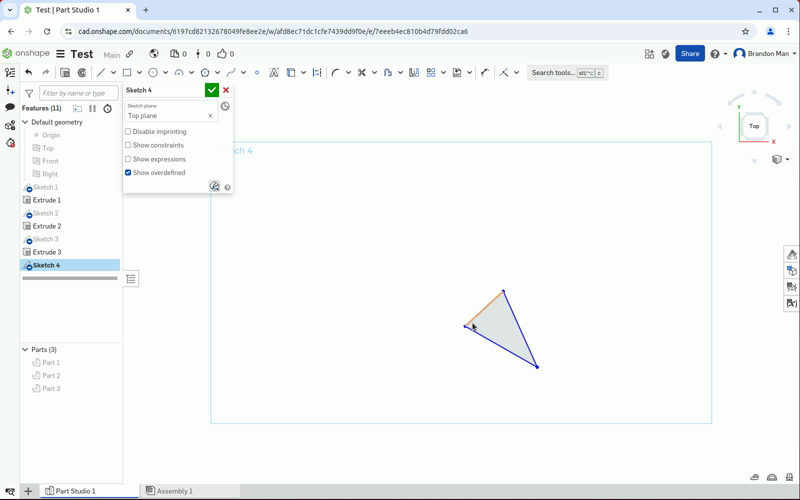
click(472, 322)
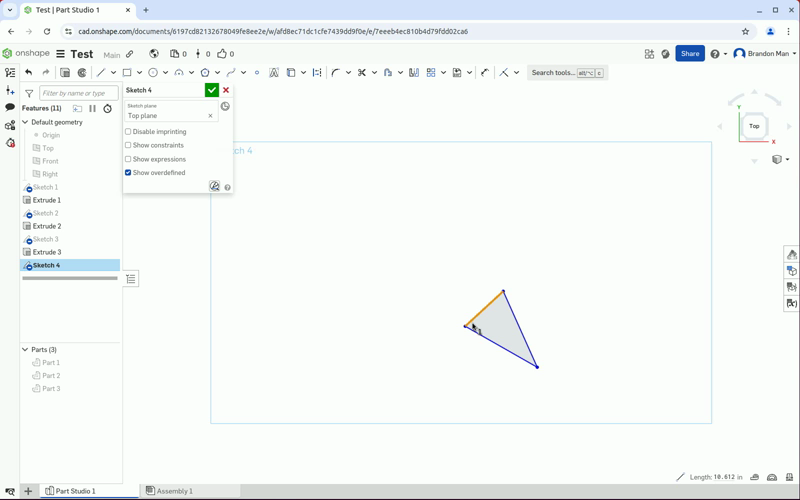
mouse_move(73, 352)
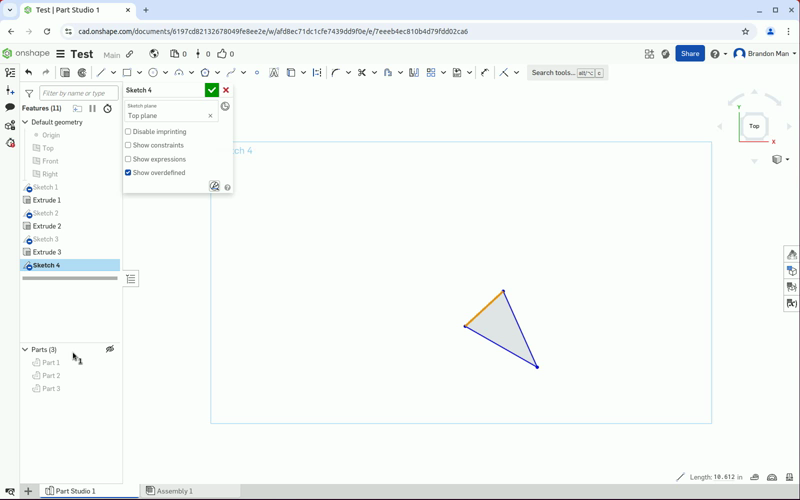
key(shift+y)
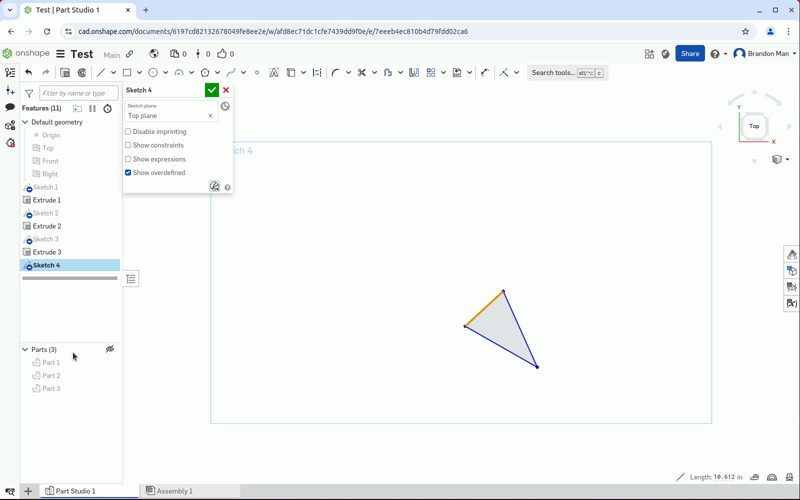
key(shift+e)
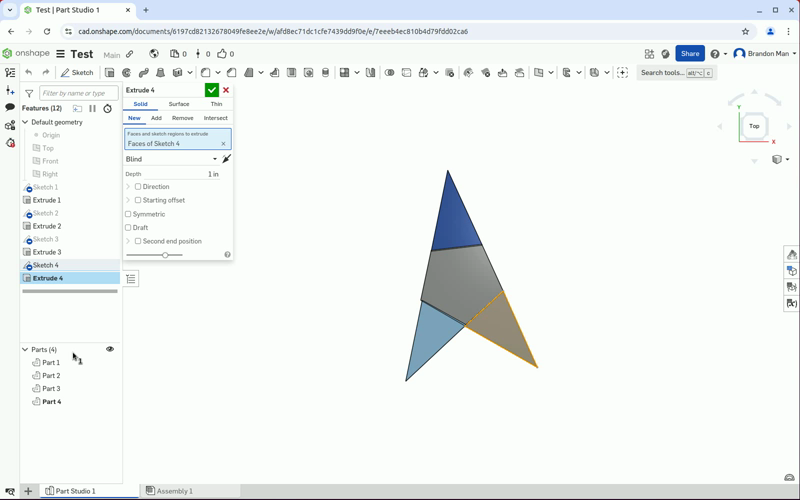
mouse_move(143, 106)
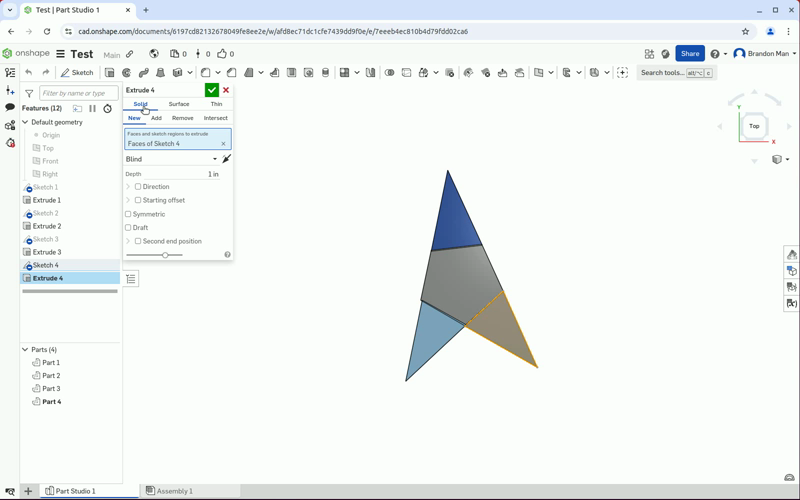
click(143, 106)
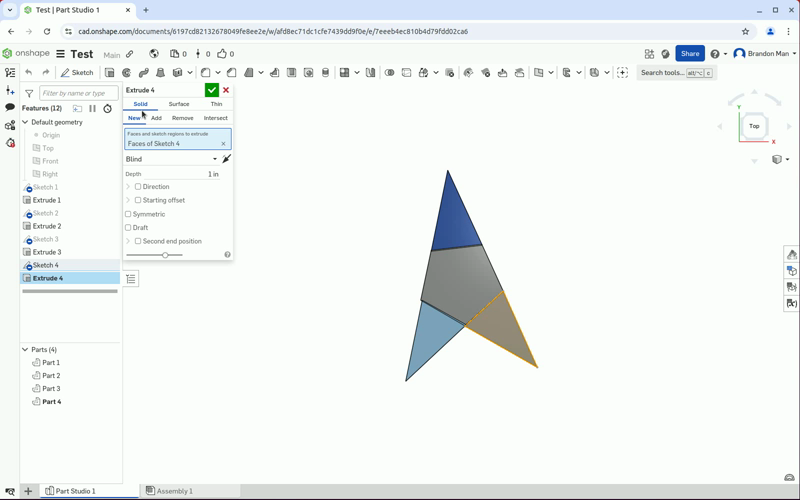
mouse_move(137, 120)
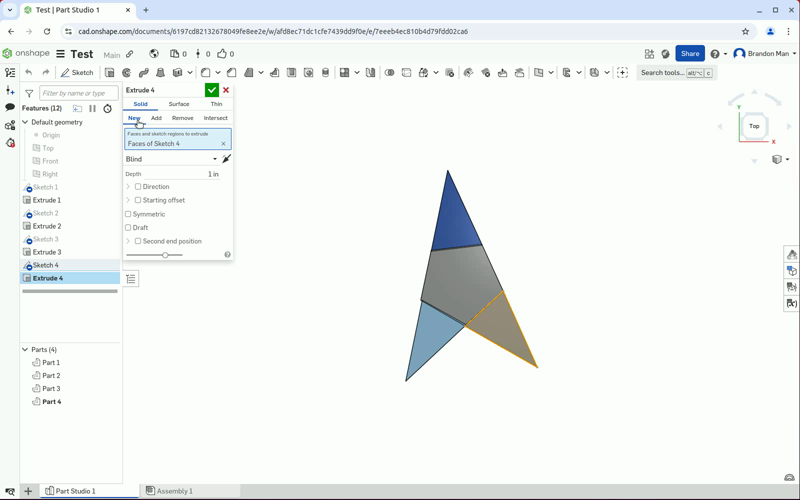
click(137, 120)
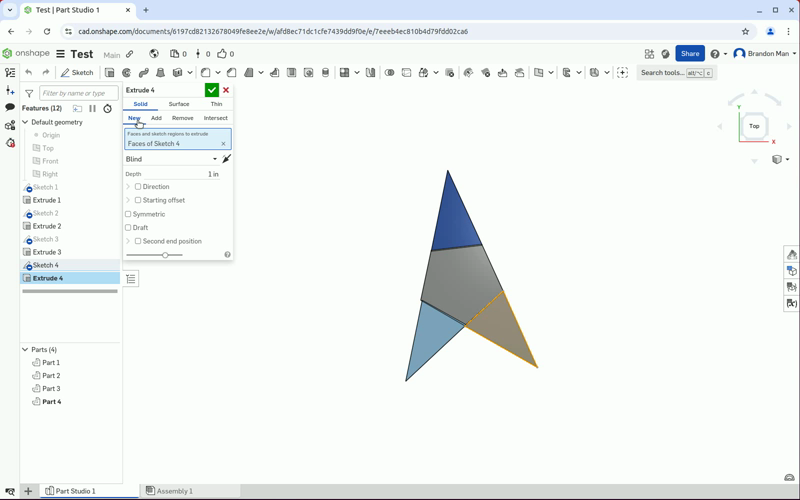
key(tab, 4)
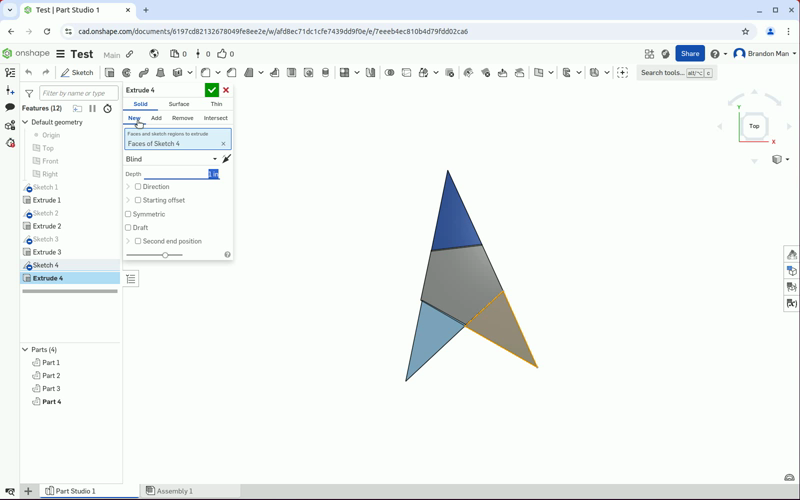
text(14.443)
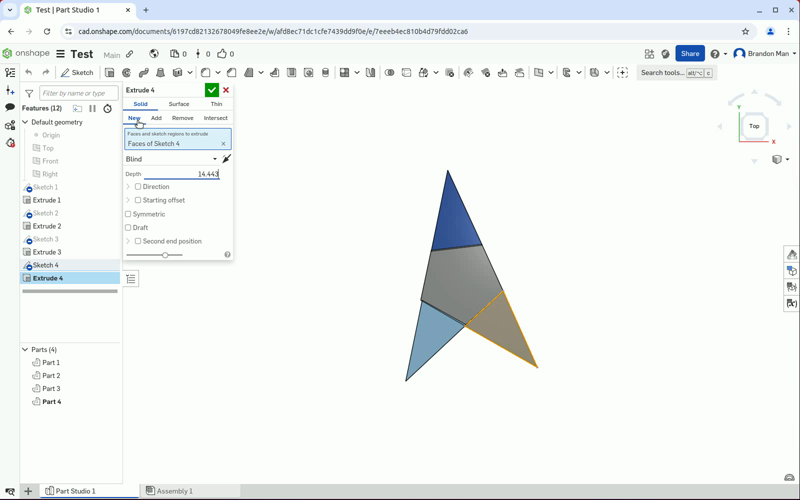
key(enter)
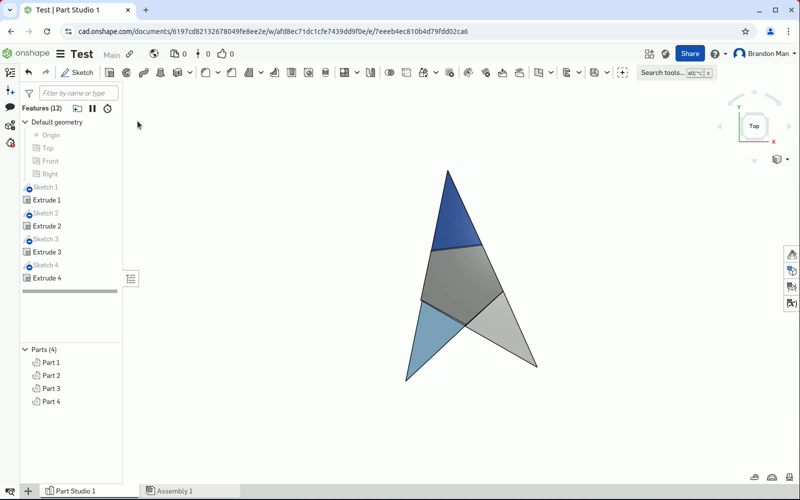
key(shift+h)
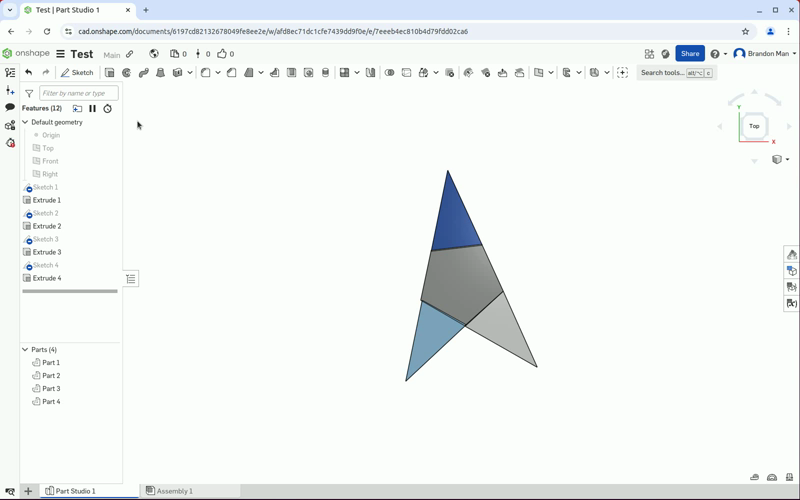
key(shift+h)
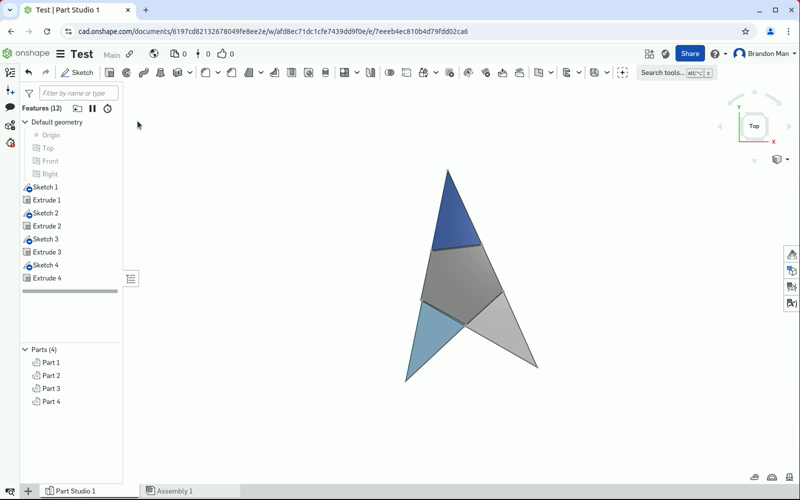
key(shift+7)
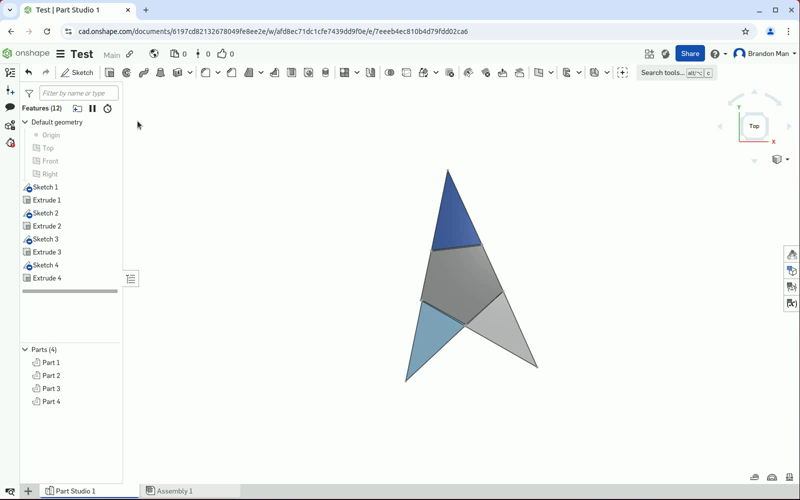
key(up, 3)
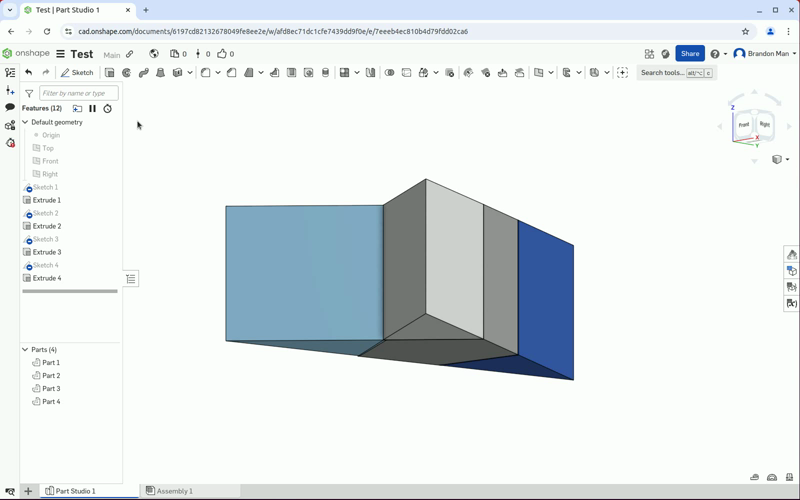
key(left, 3)
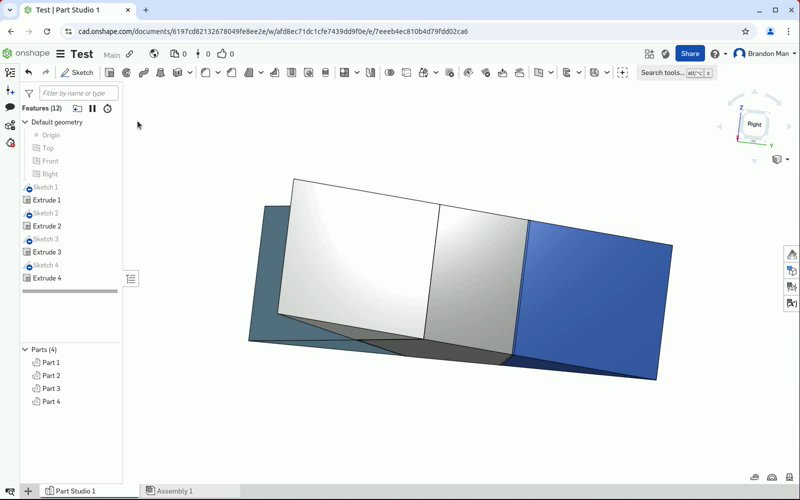
key(right, 3)
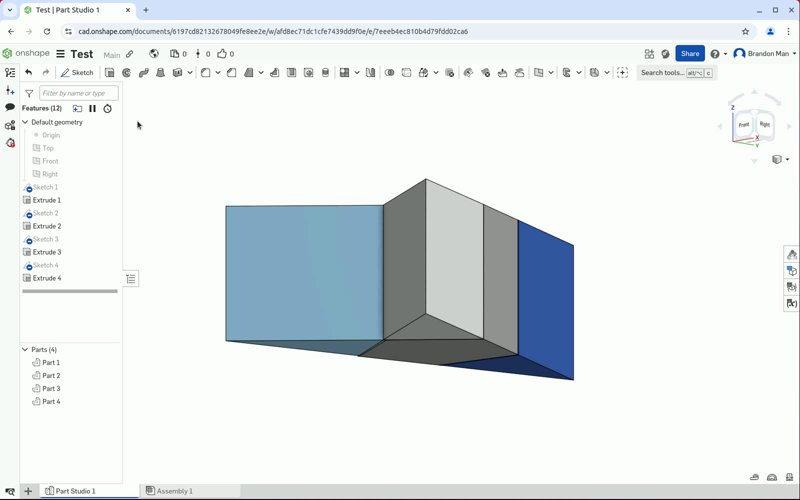
key(down, 3)
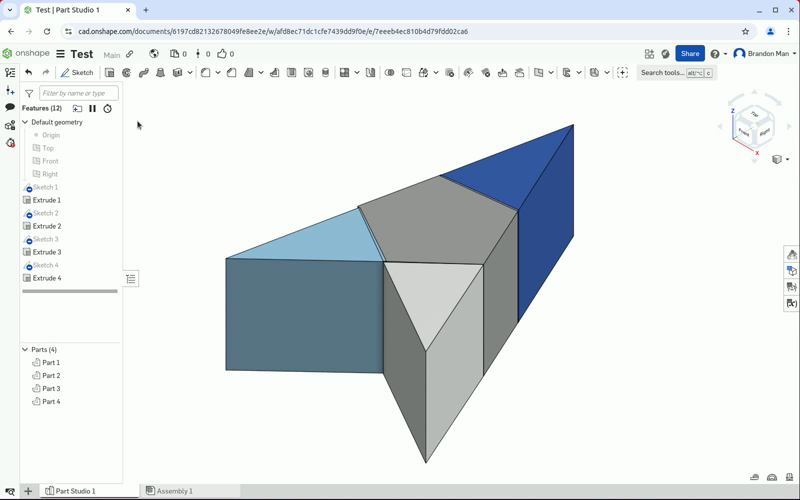
mouse_move(73, 189)
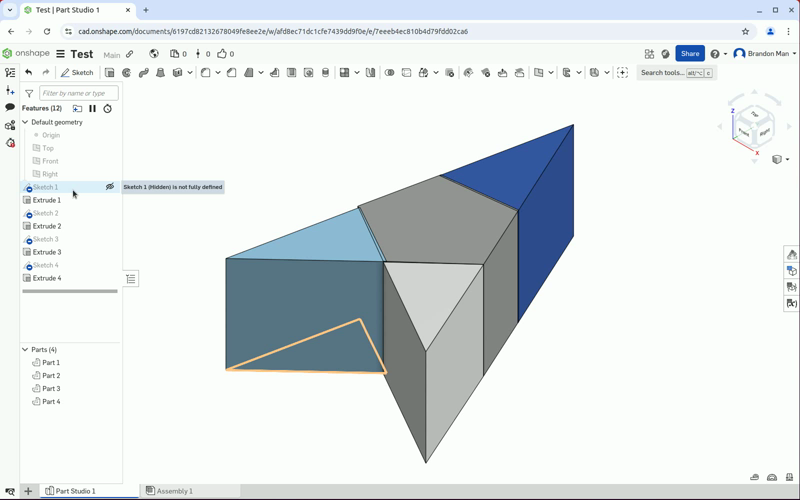
click(73, 189)